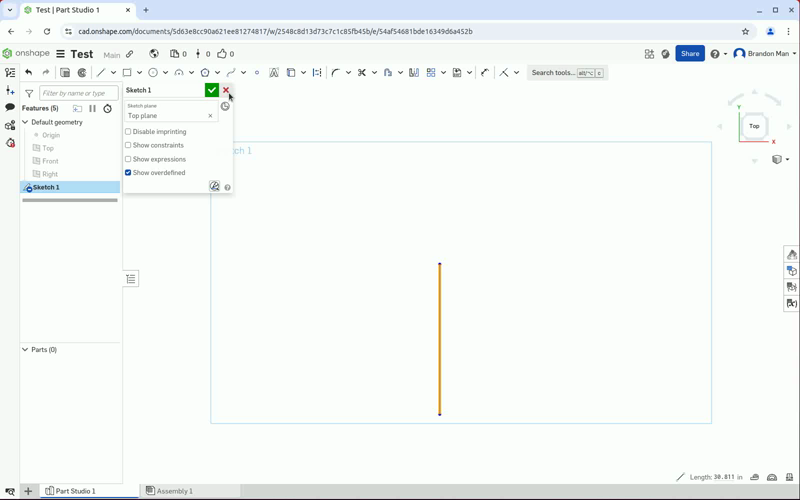
key(shift+h)
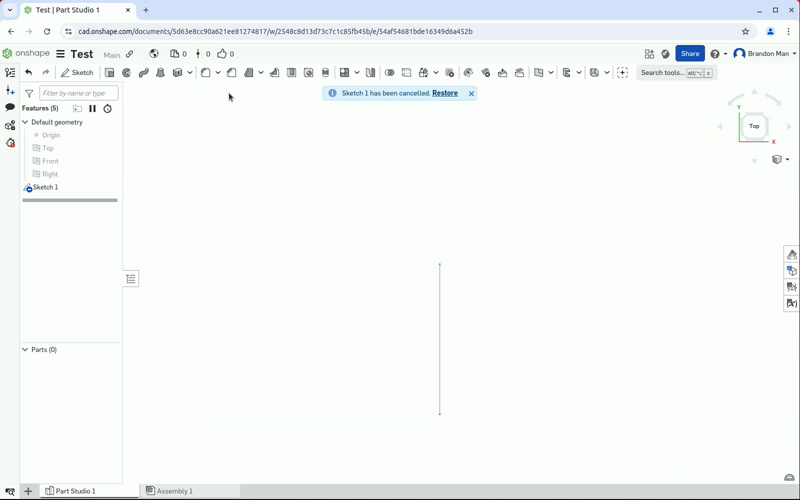
key(shift+s)
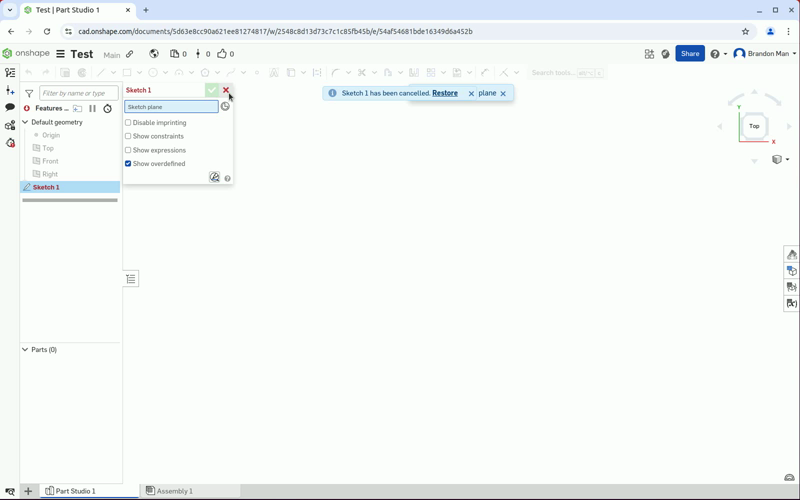
mouse_move(73, 150)
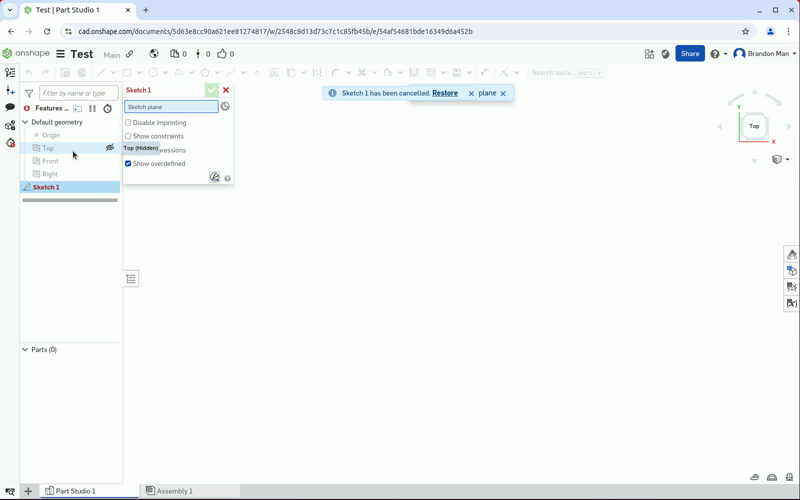
click(73, 150)
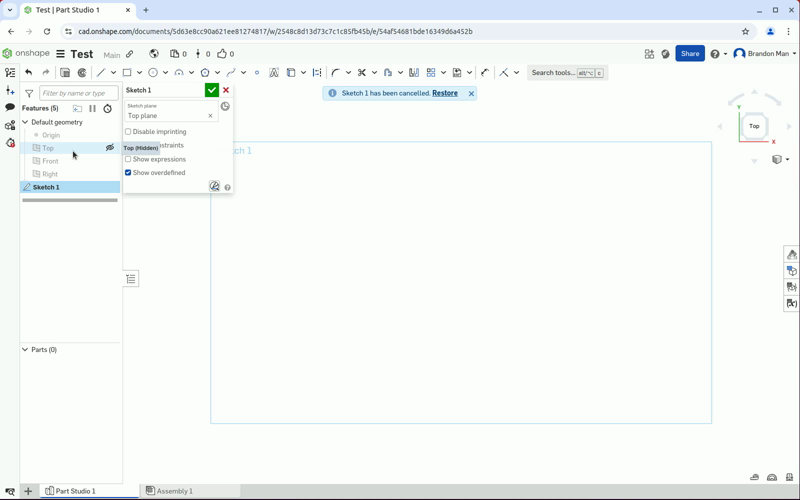
mouse_move(73, 352)
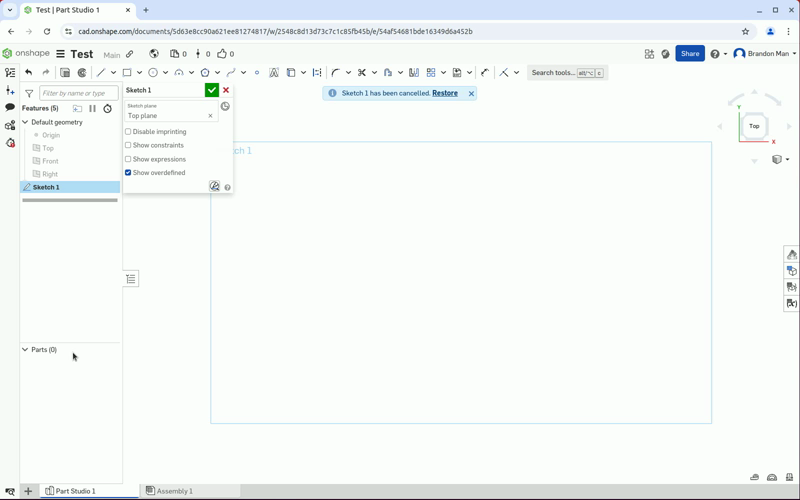
key(y)
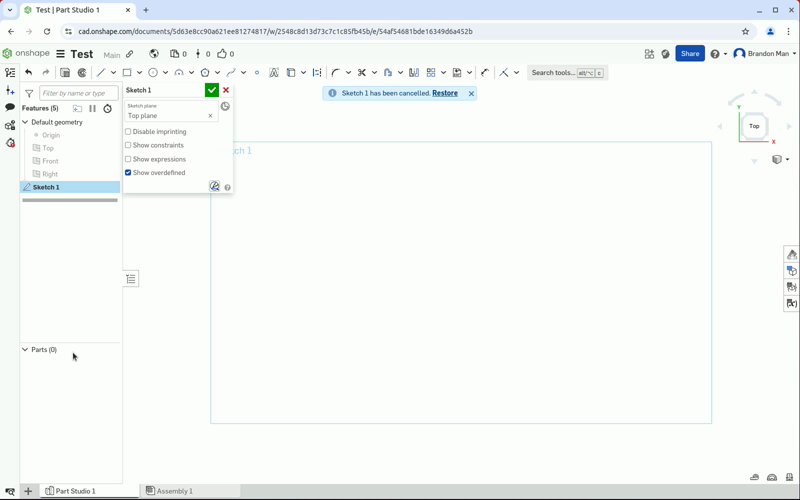
key(l)
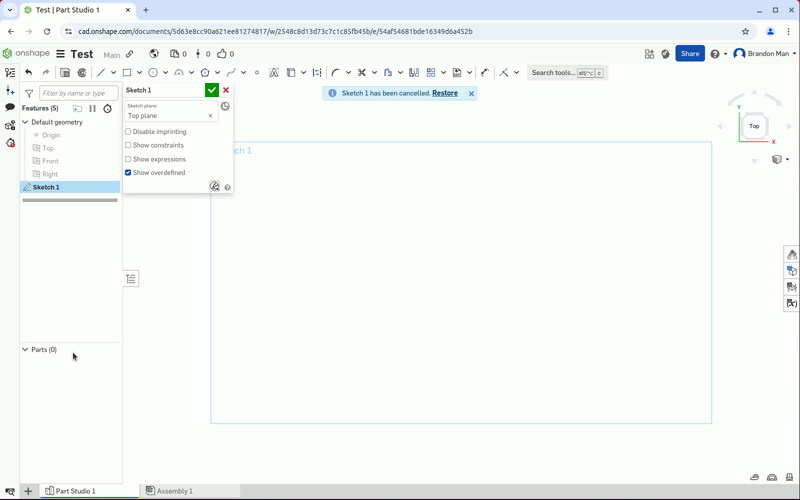
key_down(shift)
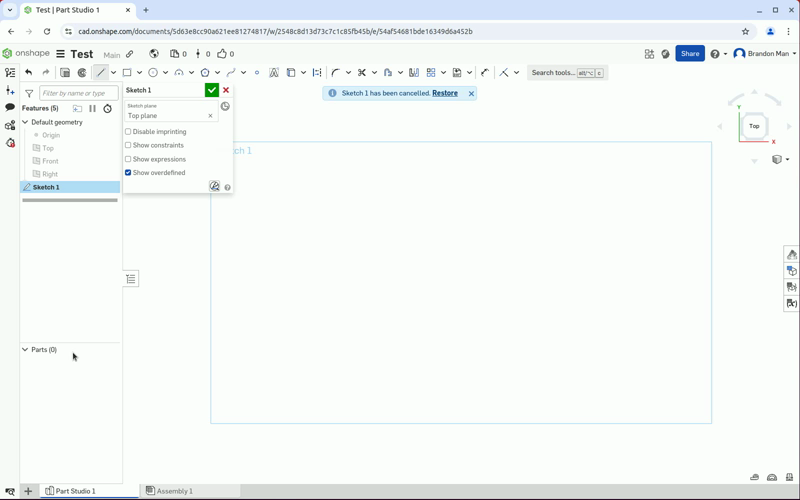
mouse_move(414, 292)
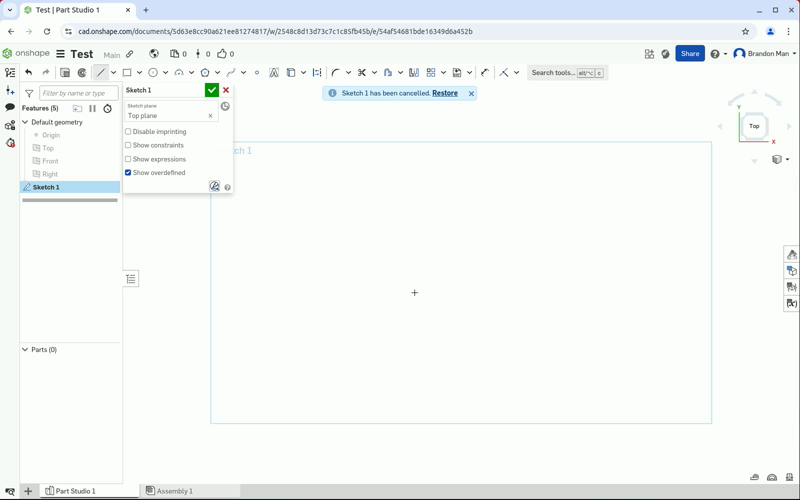
click(414, 292)
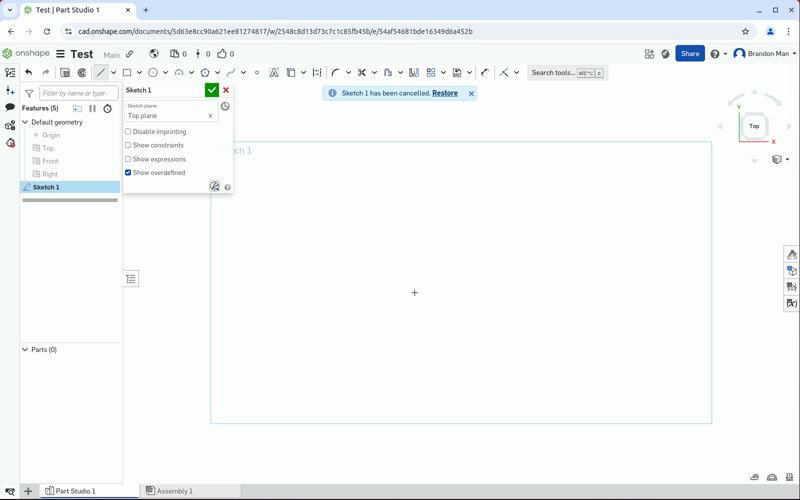
key_up(shift)
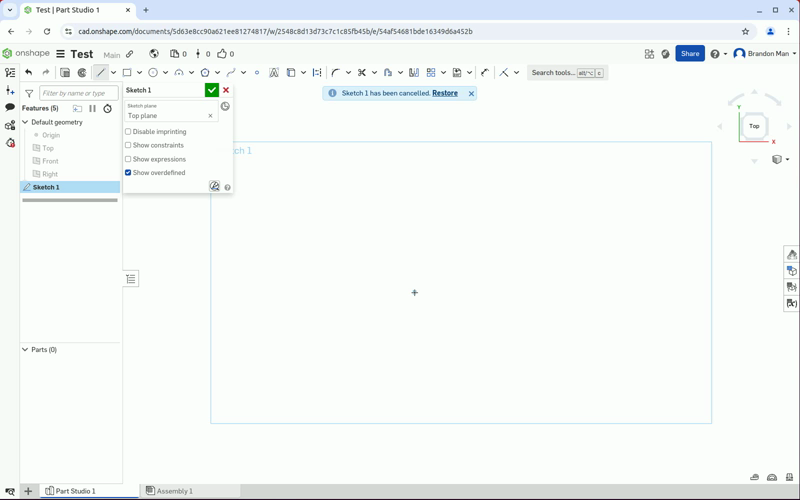
key_down(shift)
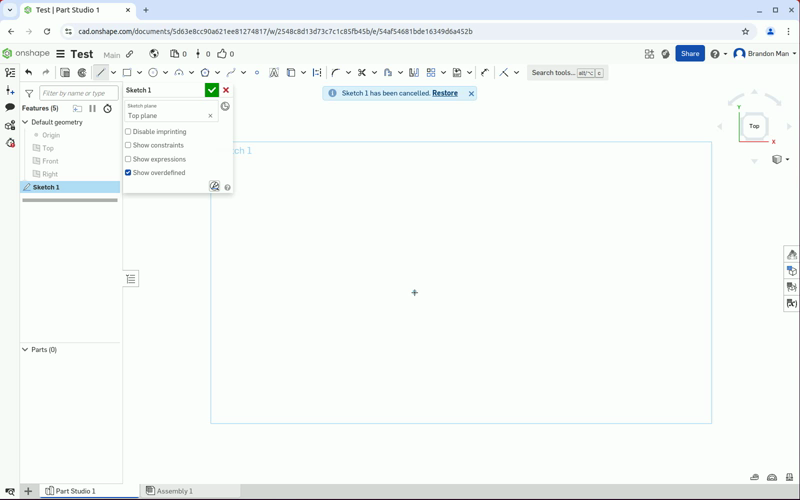
mouse_move(444, 292)
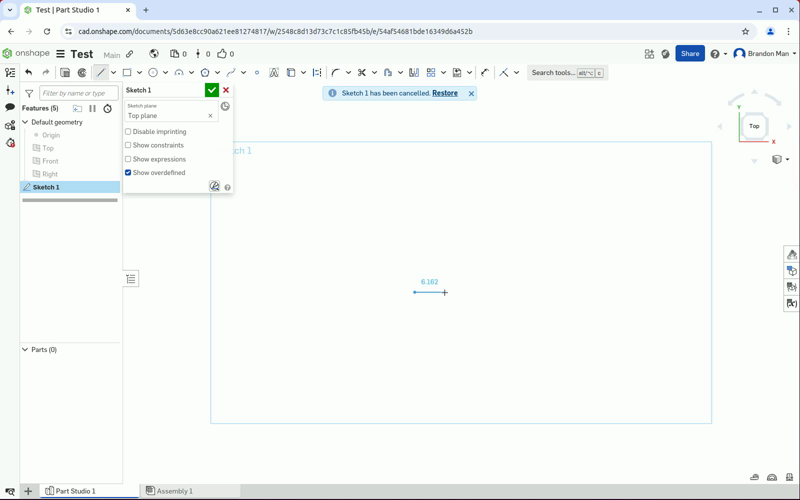
mouse_move(437, 292)
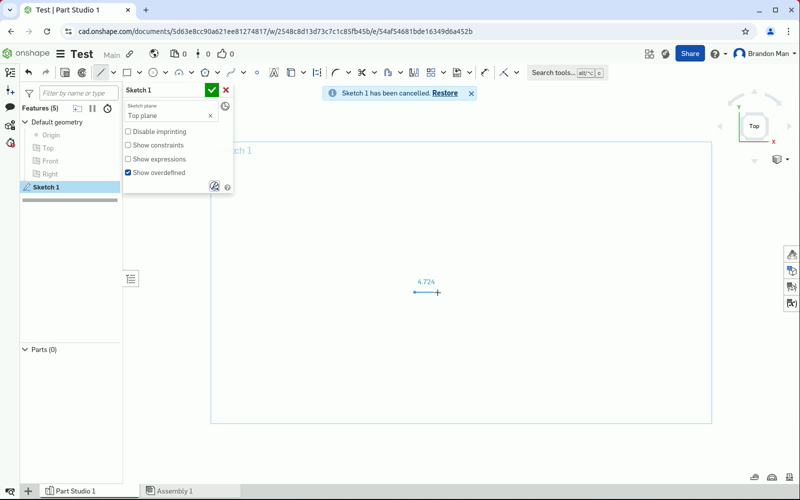
click(437, 292)
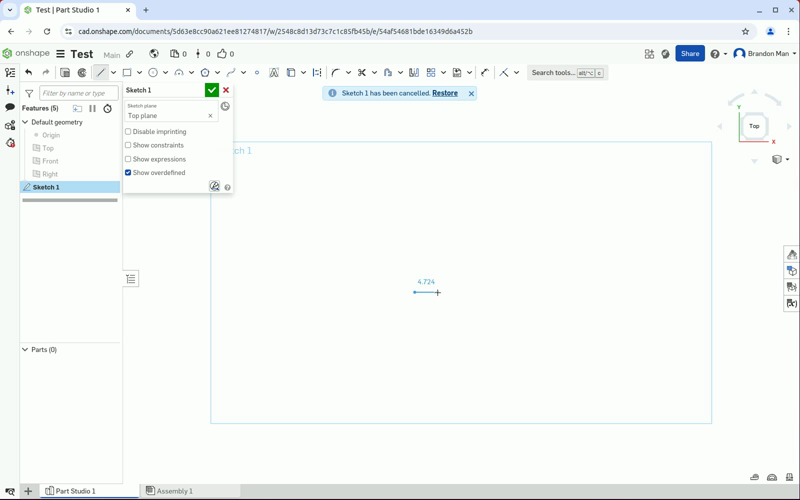
key_up(shift)
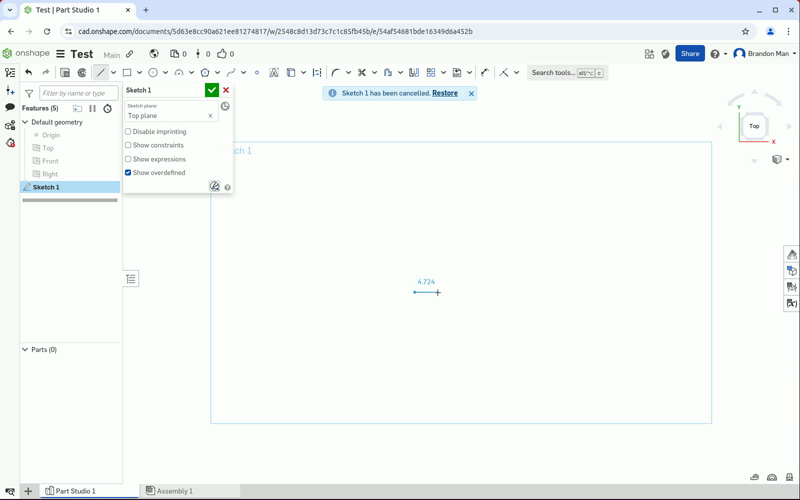
key_down(shift)
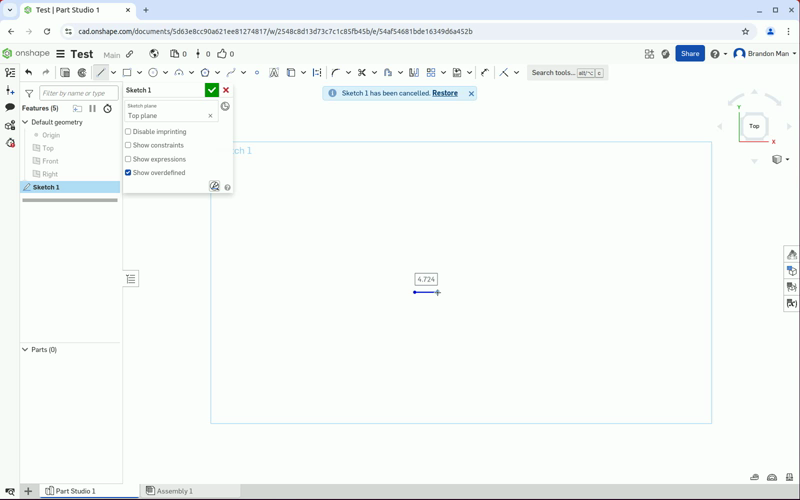
mouse_move(467, 292)
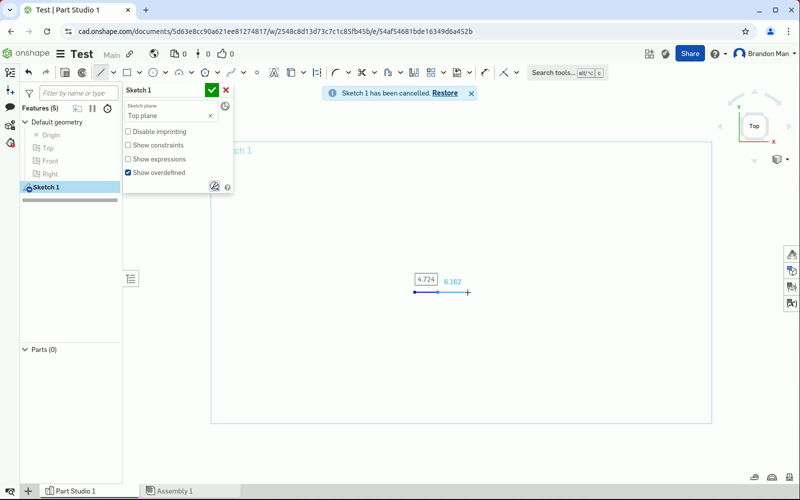
mouse_move(437, 246)
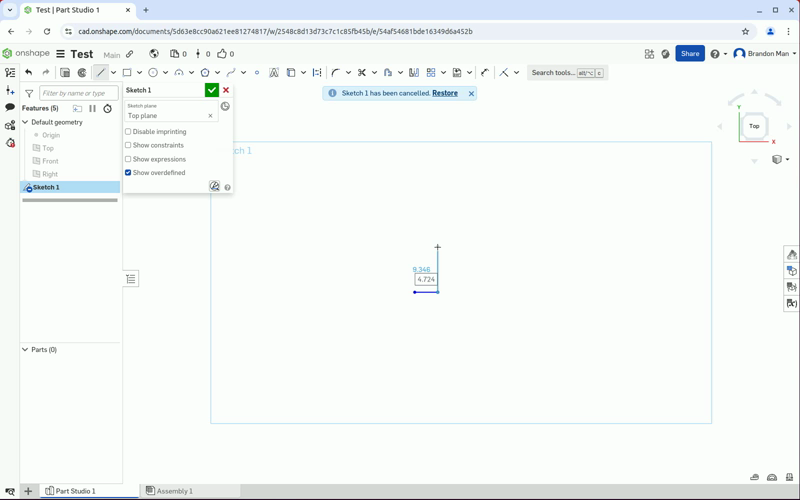
click(437, 246)
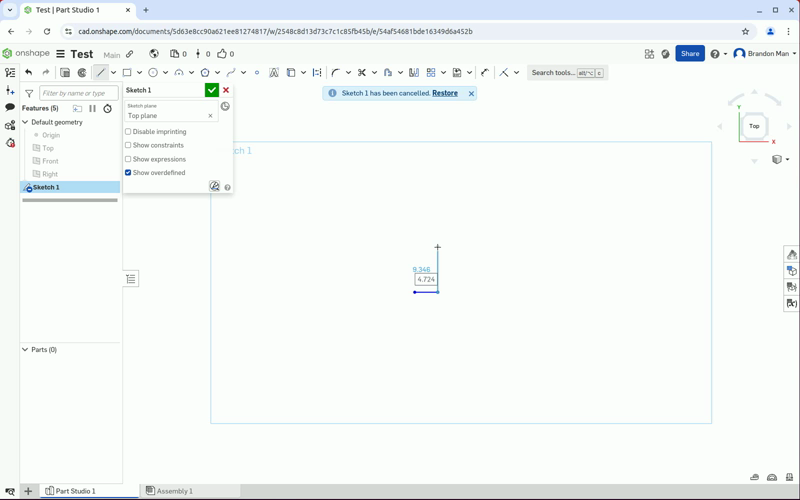
key_up(shift)
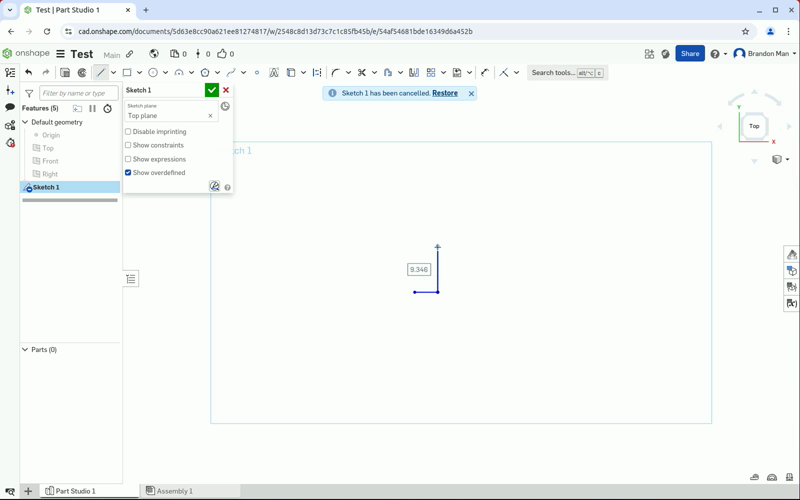
key_down(shift)
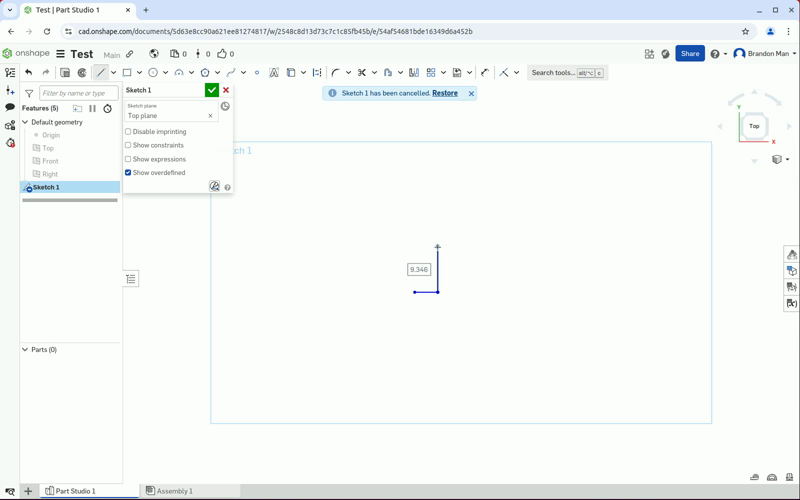
mouse_move(467, 246)
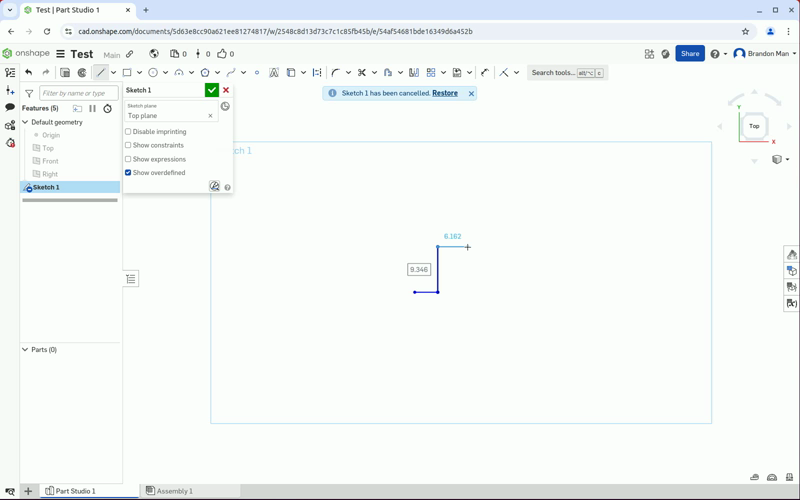
mouse_move(414, 246)
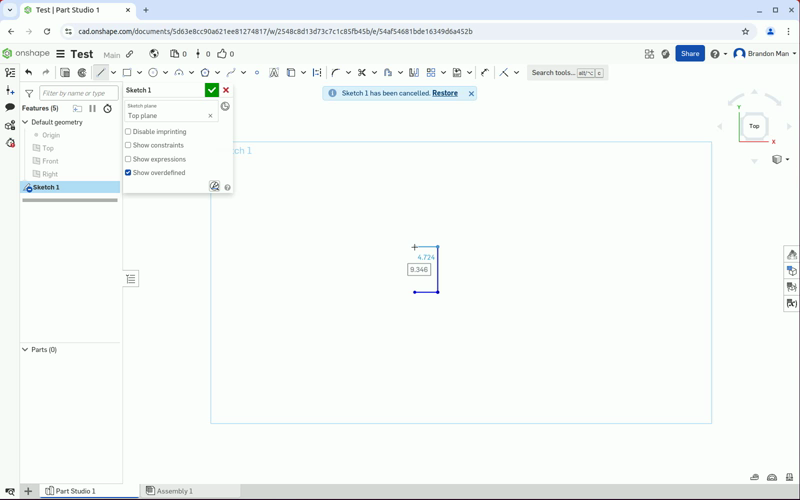
click(414, 246)
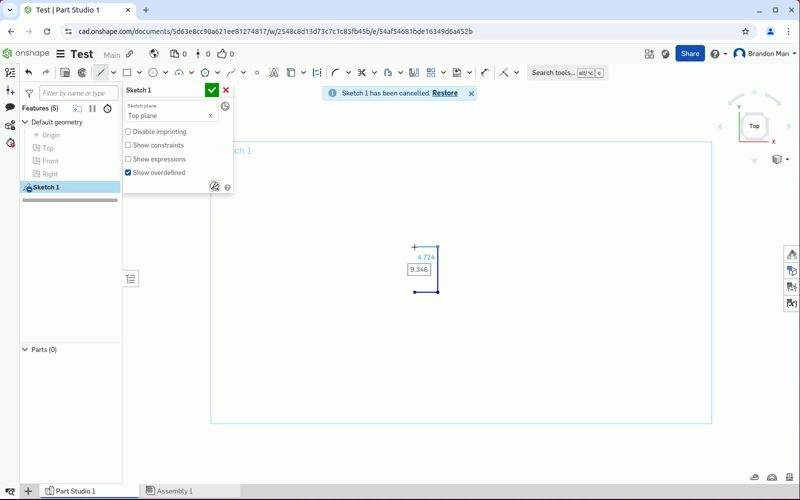
key_up(shift)
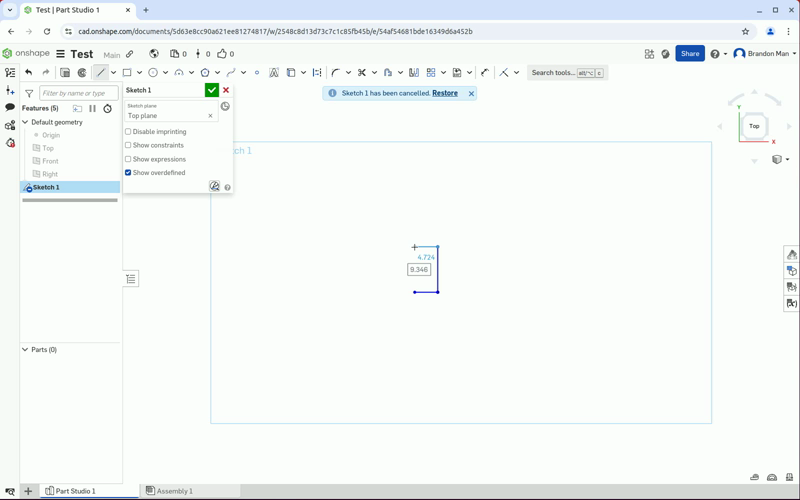
mouse_move(444, 246)
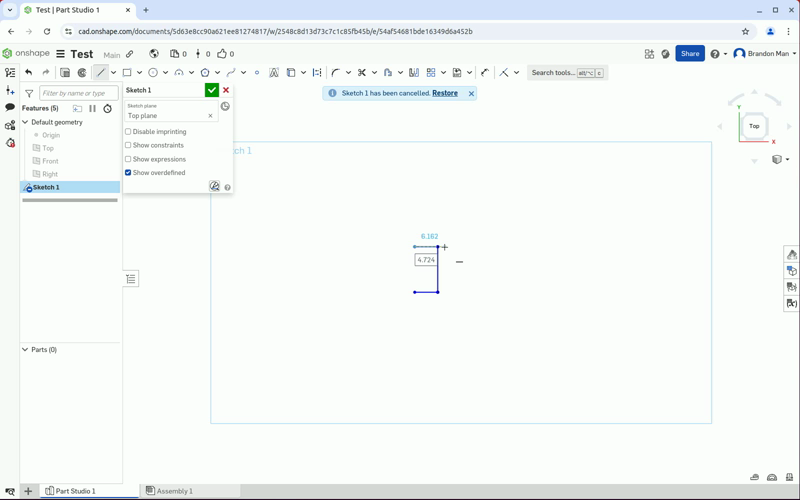
key_down(shift)
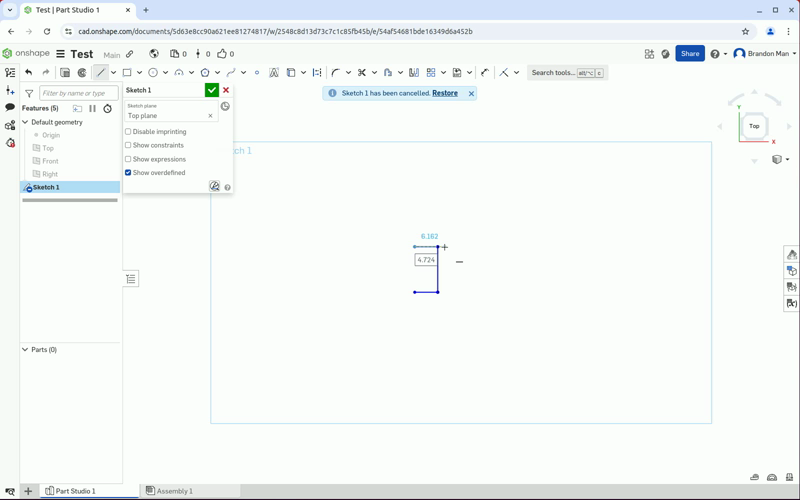
mouse_move(414, 292)
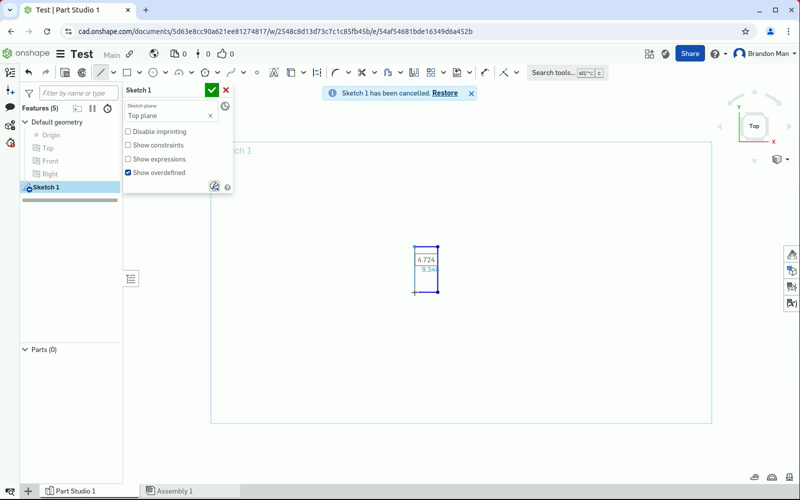
key_up(shift)
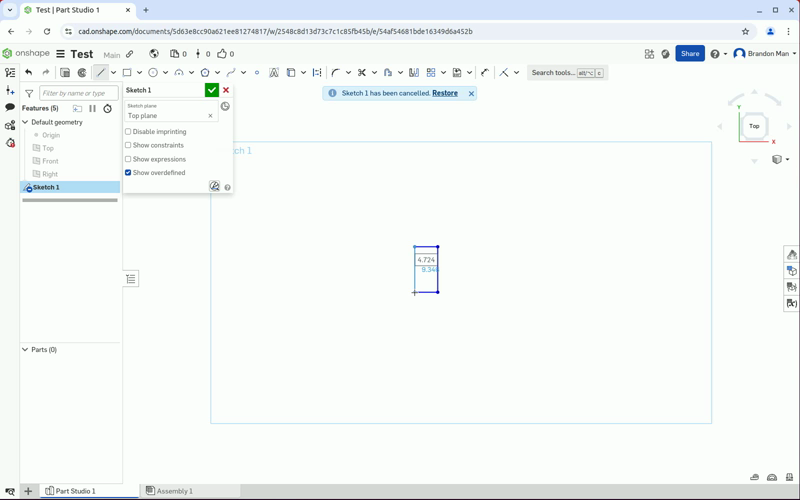
click(414, 292)
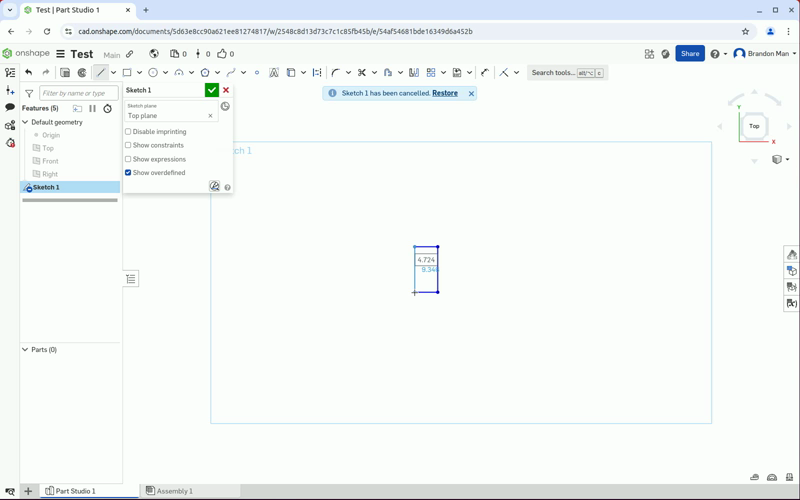
key(esc)
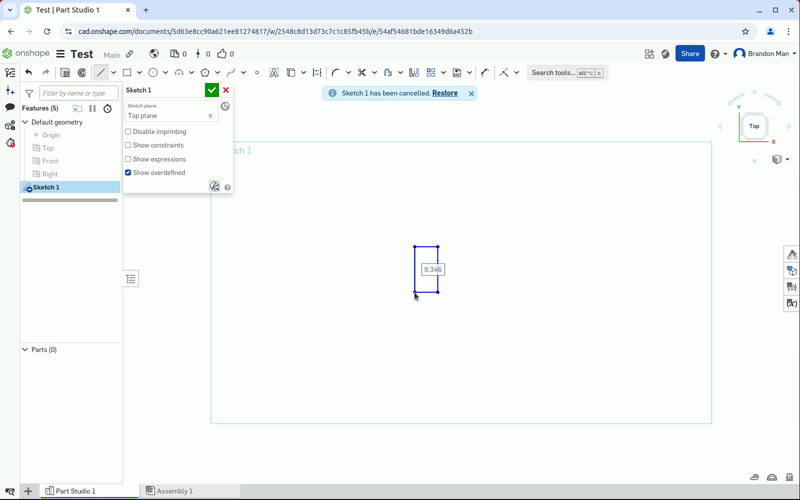
key(c)
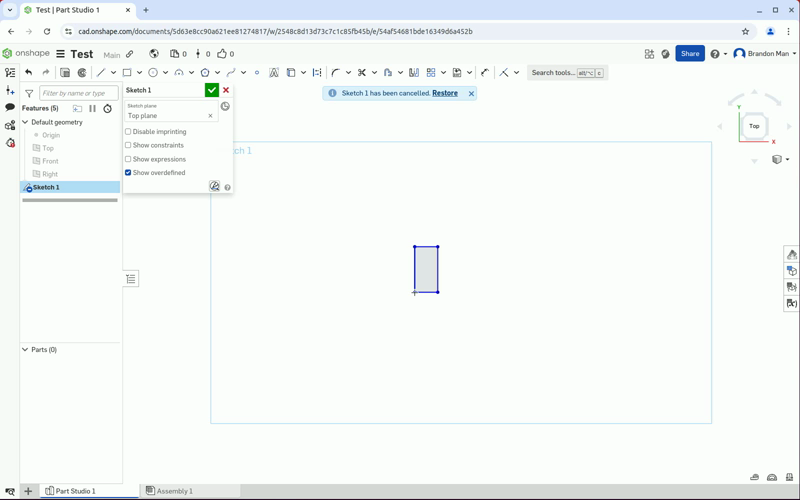
key_down(shift)
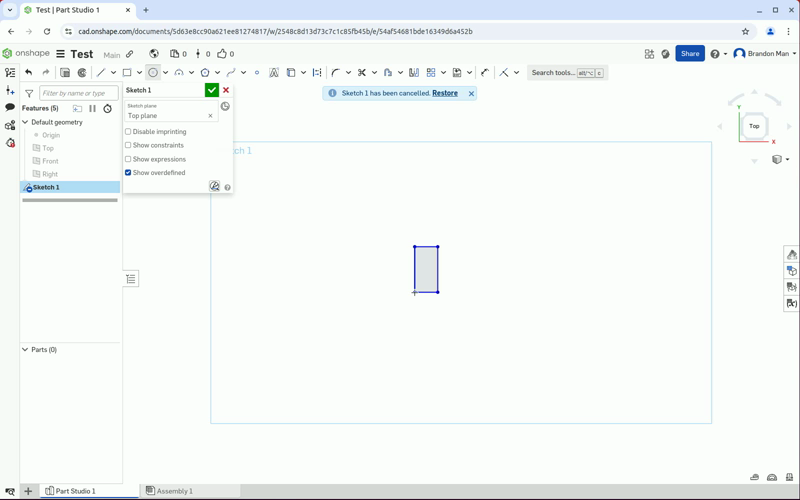
mouse_move(426, 257)
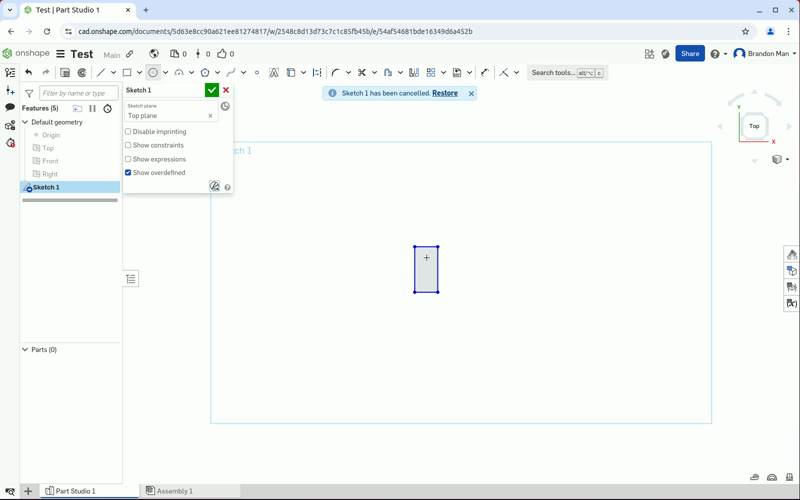
click(426, 257)
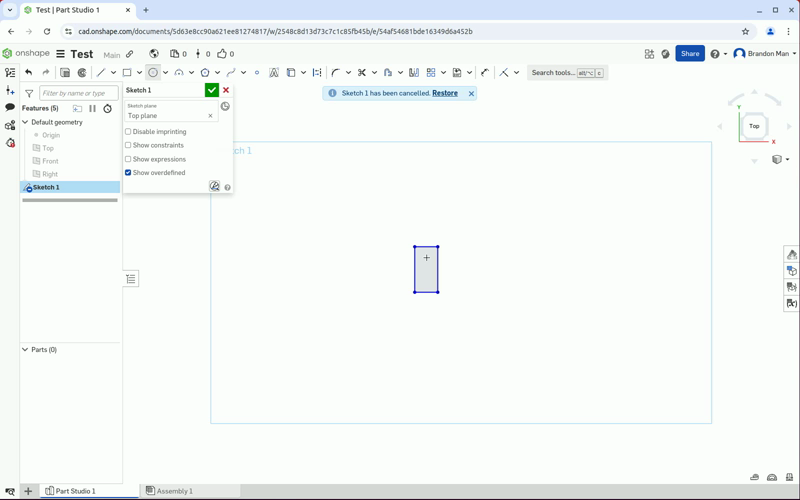
key_up(shift)
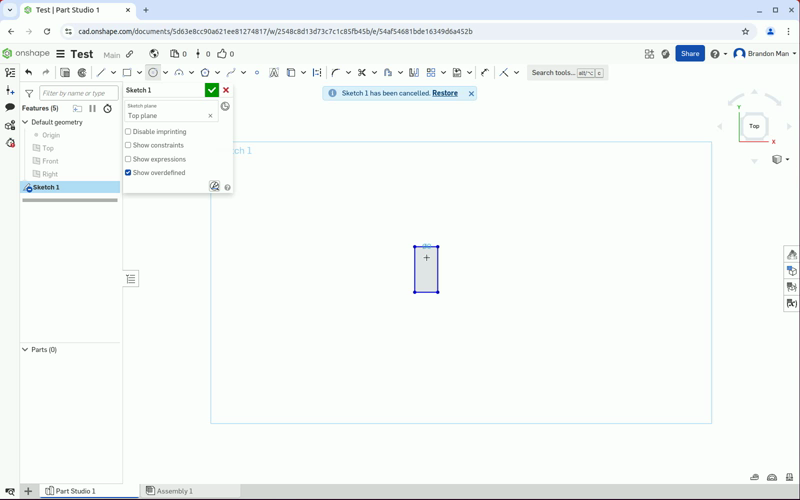
mouse_move(432, 257)
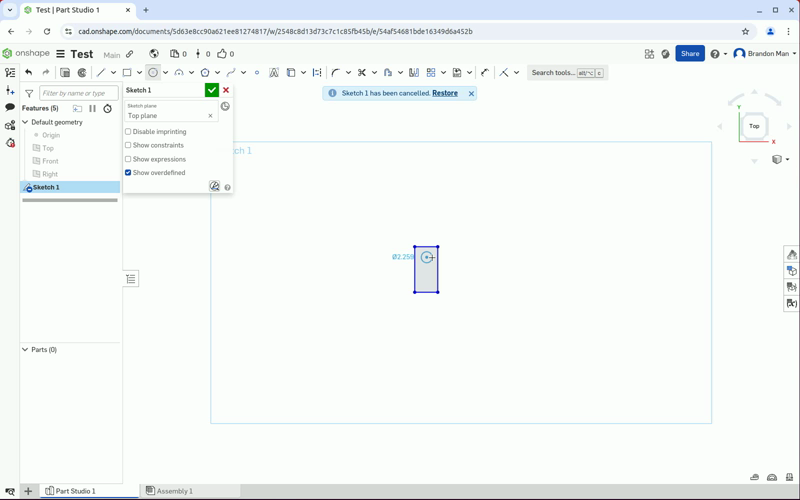
click(432, 257)
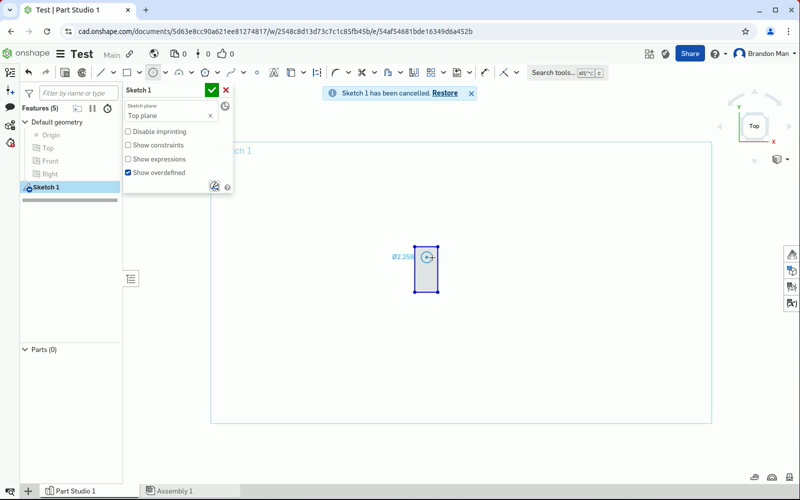
key(esc)
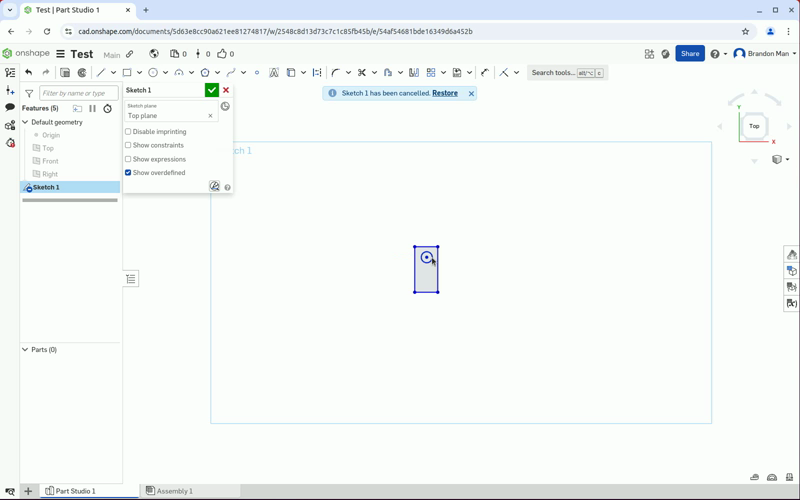
mouse_move(425, 283)
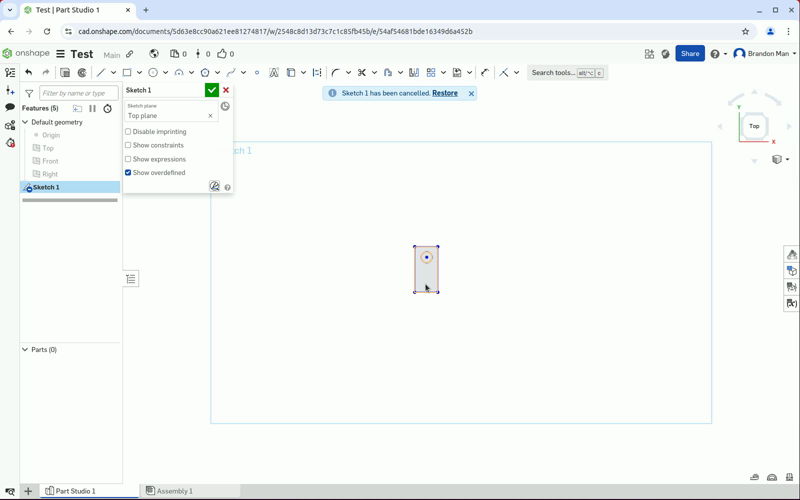
scroll(6)
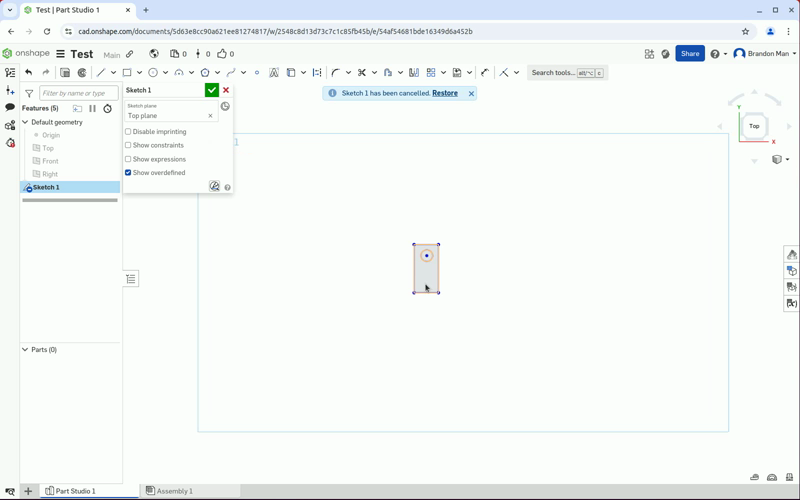
scroll(6)
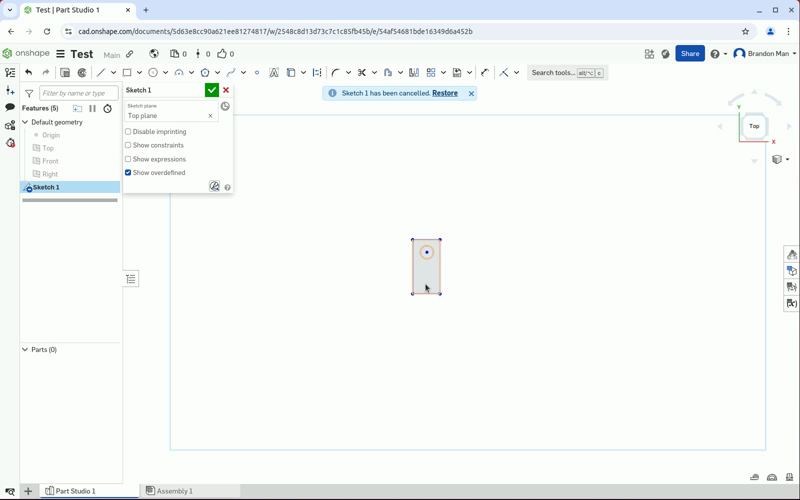
scroll(6)
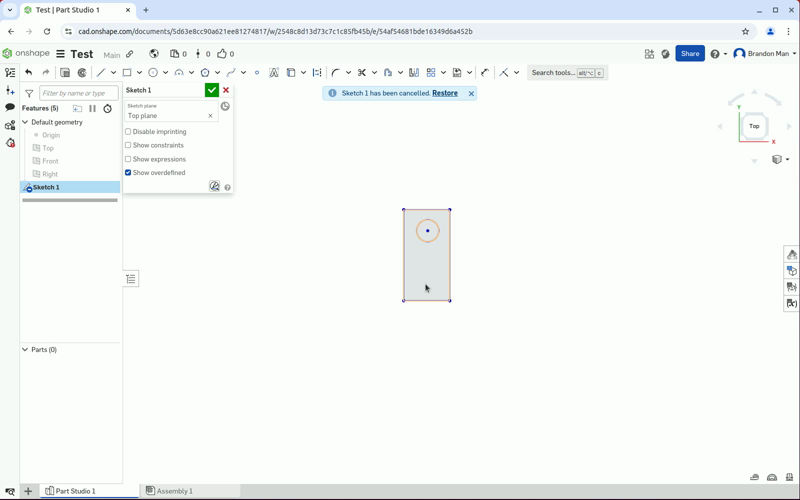
scroll(6)
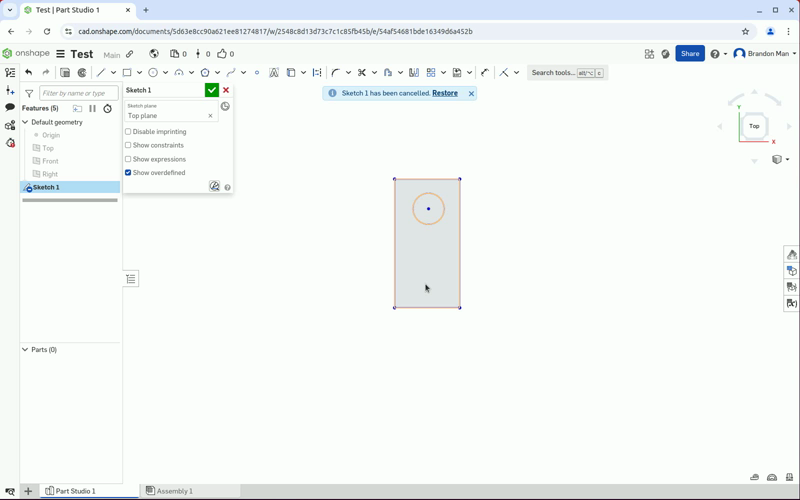
scroll(6)
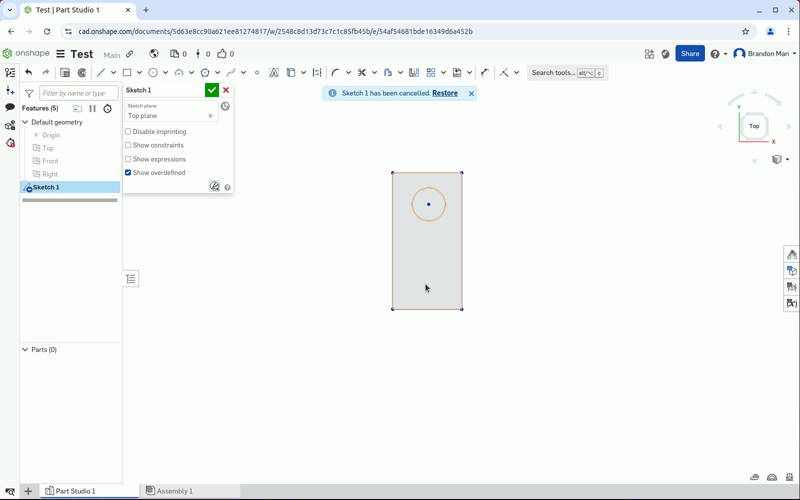
scroll(6)
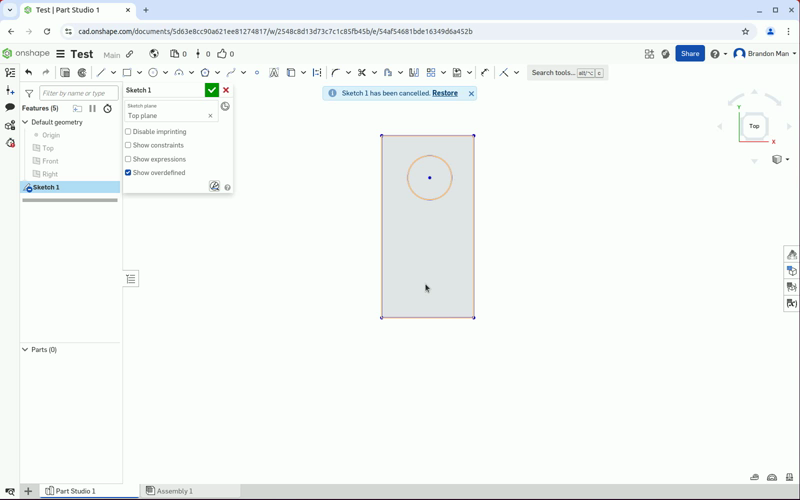
scroll(6)
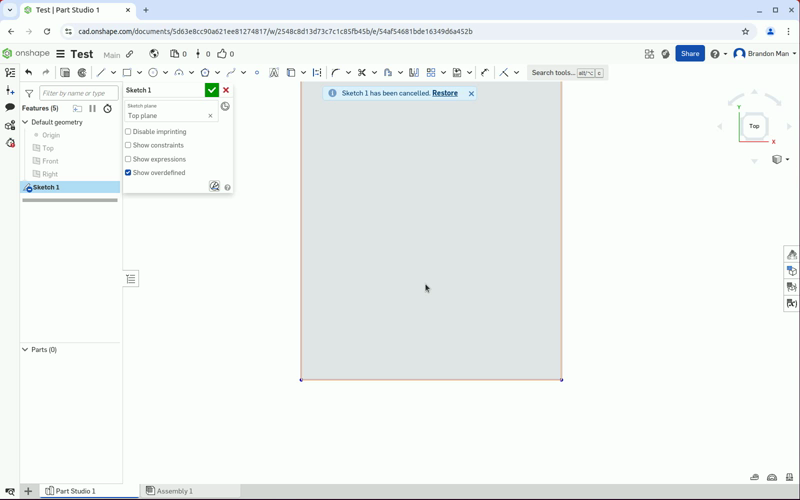
click(425, 283)
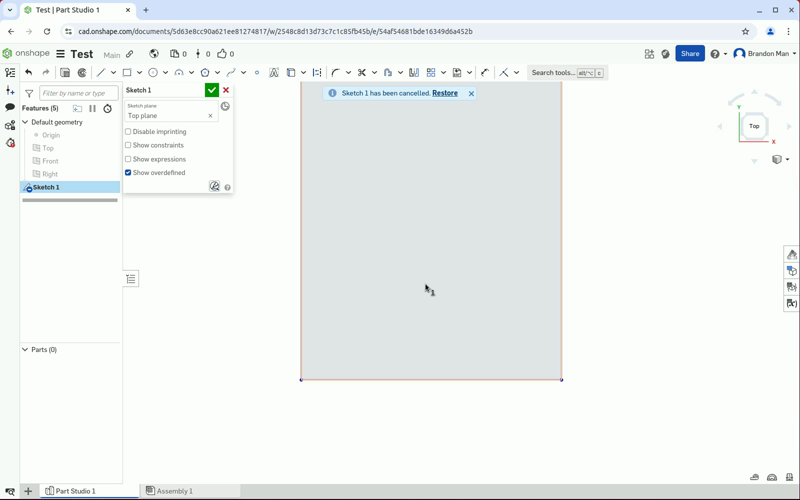
scroll(-6)
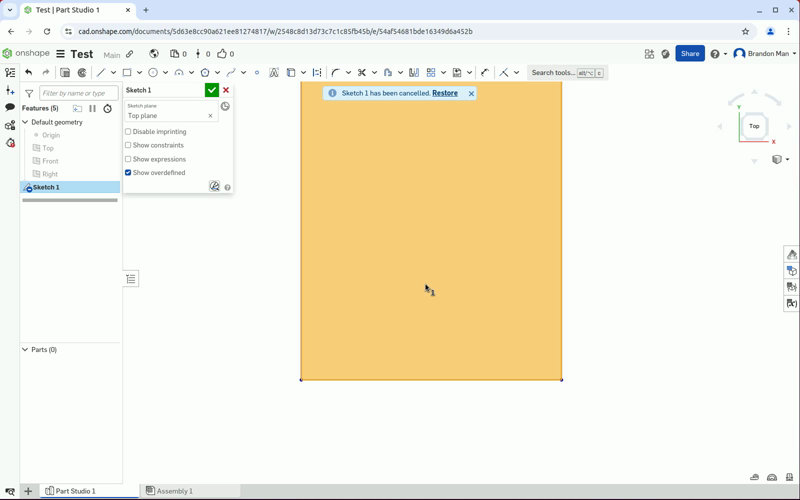
scroll(-6)
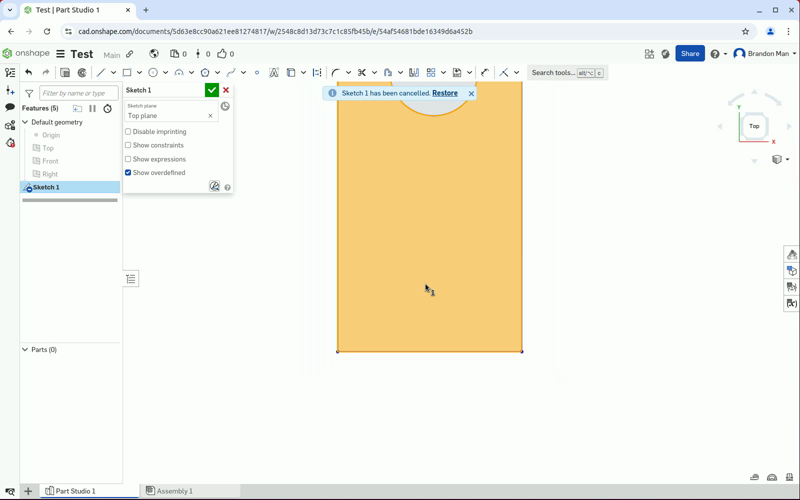
scroll(-6)
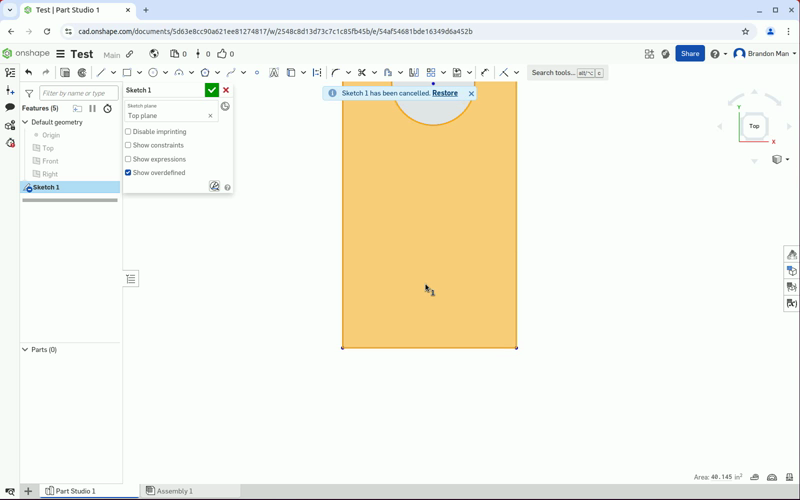
scroll(-6)
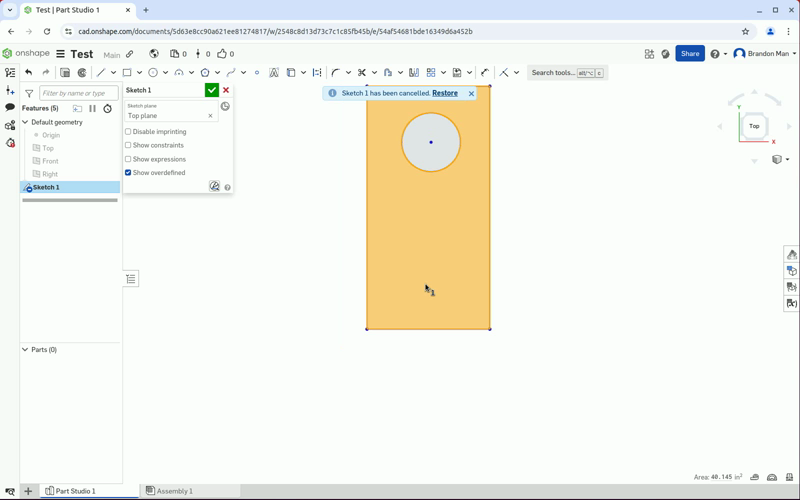
scroll(-6)
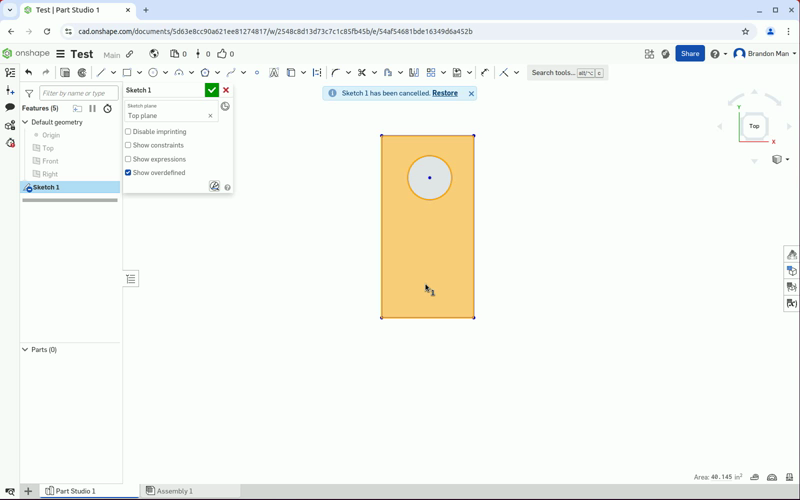
scroll(-6)
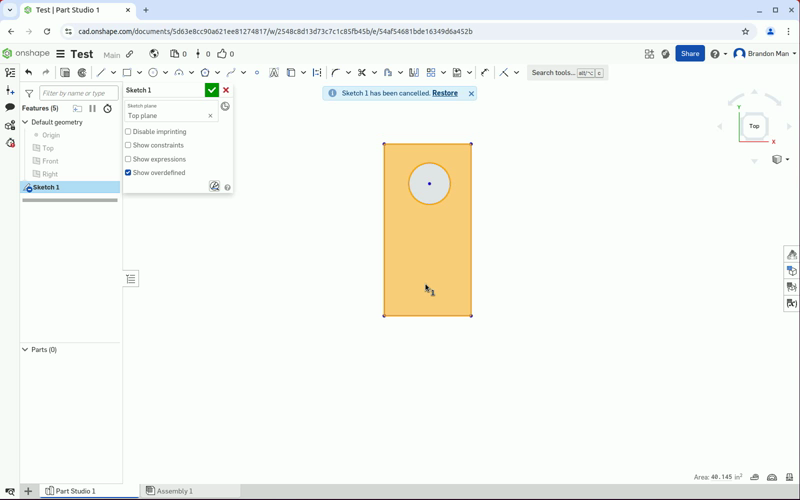
scroll(-6)
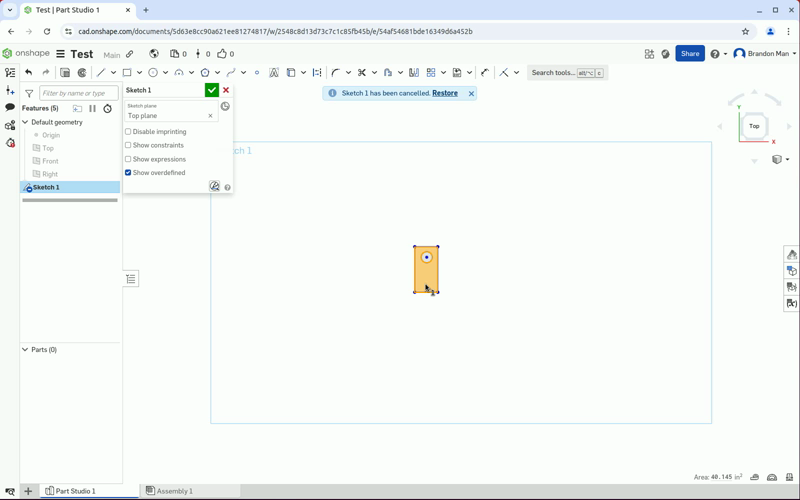
mouse_move(73, 352)
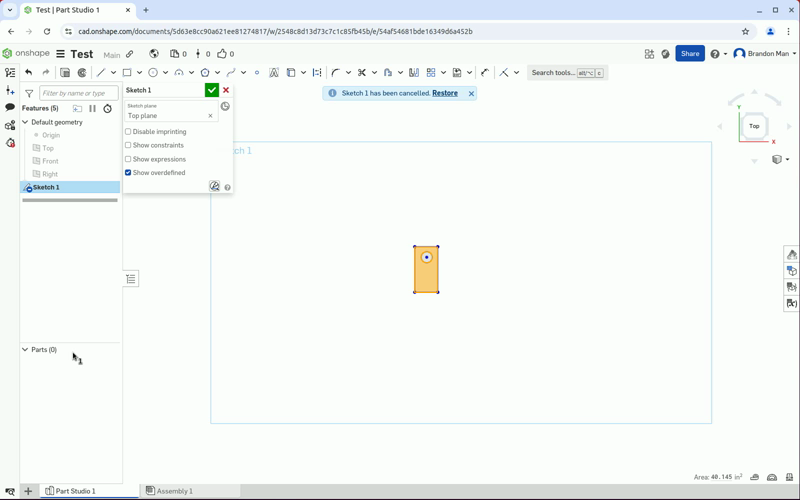
key(shift+y)
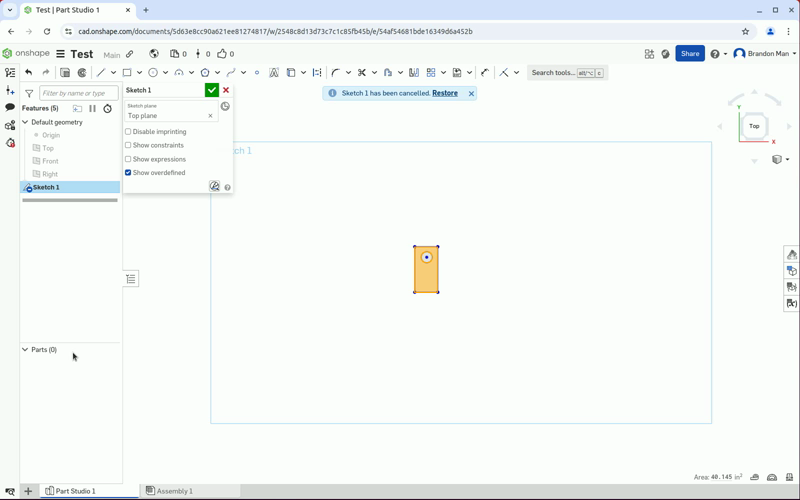
key(shift+e)
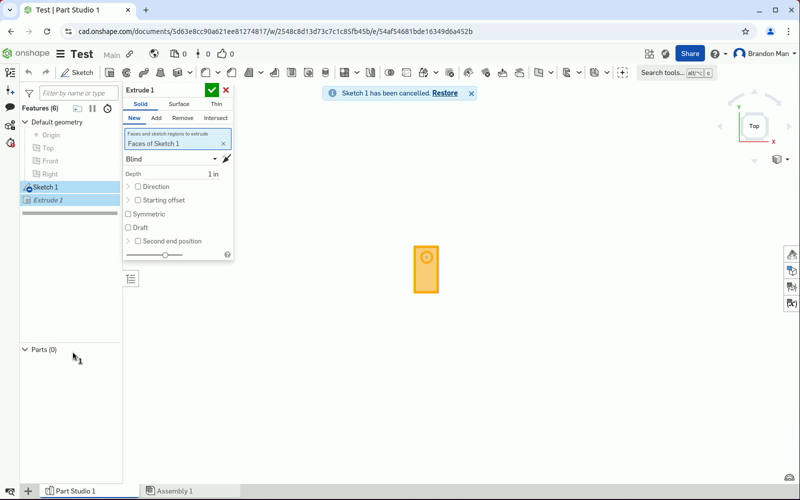
mouse_move(143, 106)
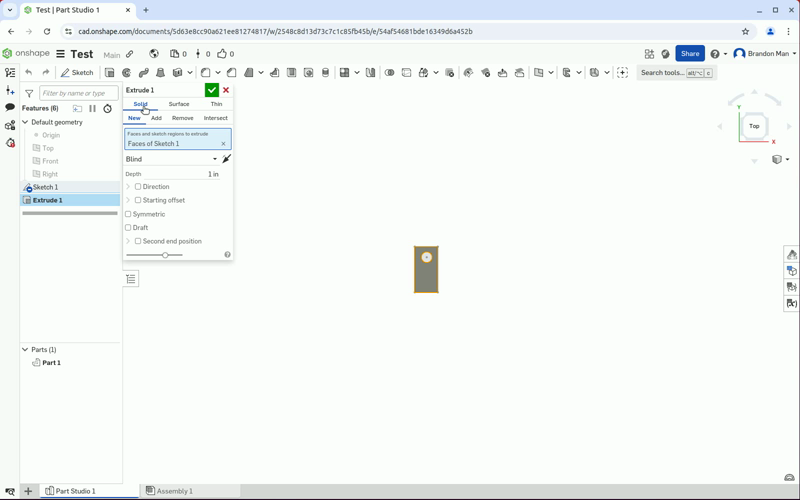
click(143, 106)
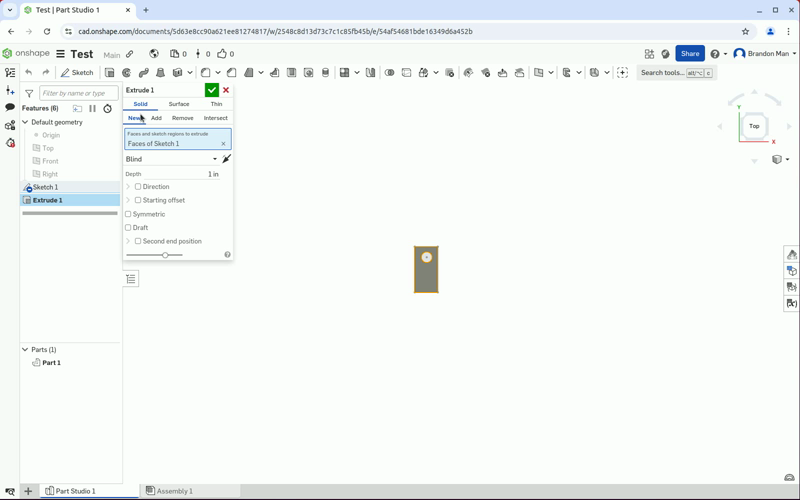
mouse_move(137, 120)
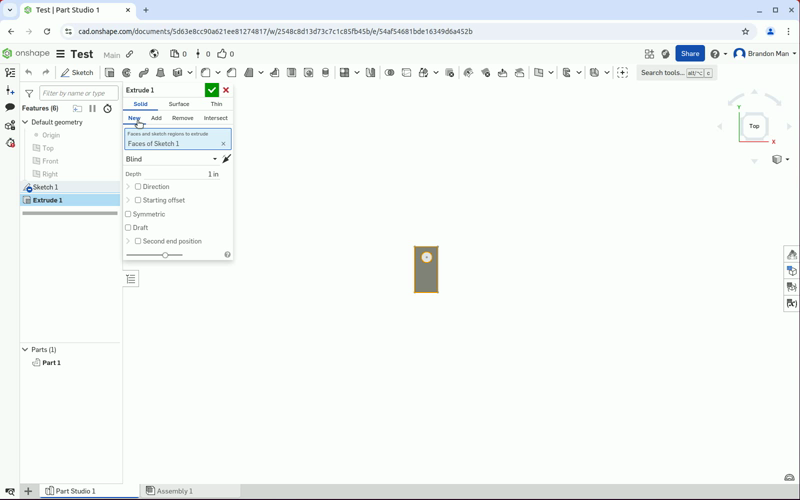
click(137, 120)
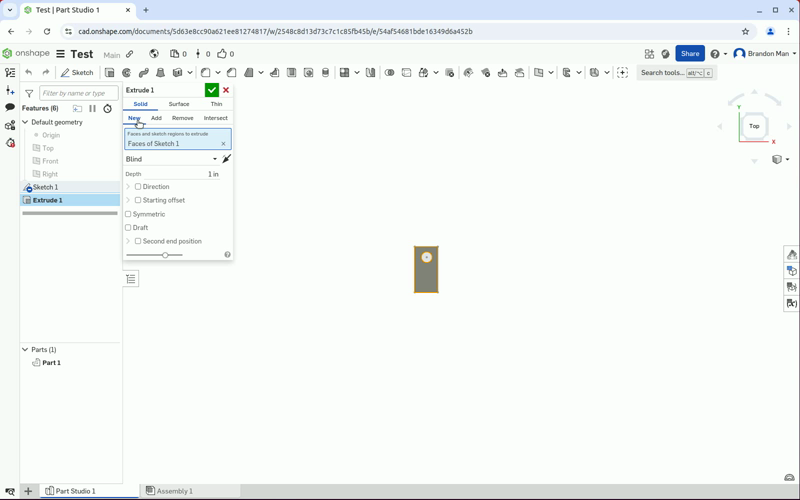
key(tab, 4)
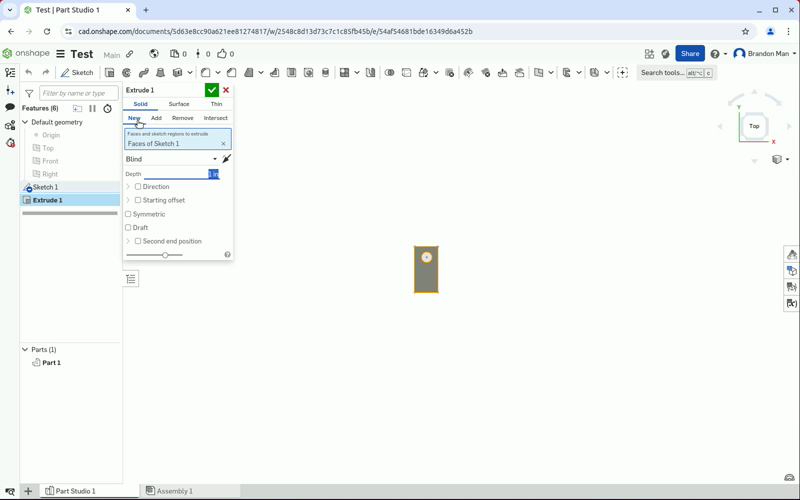
text(2.407)
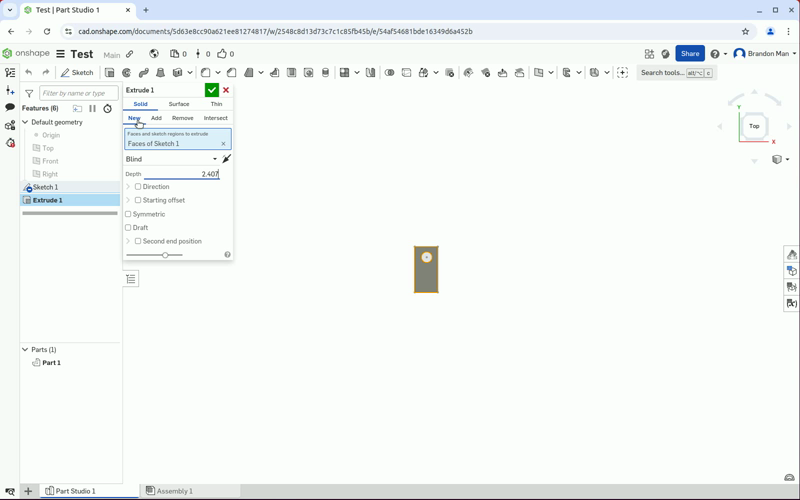
key(enter)
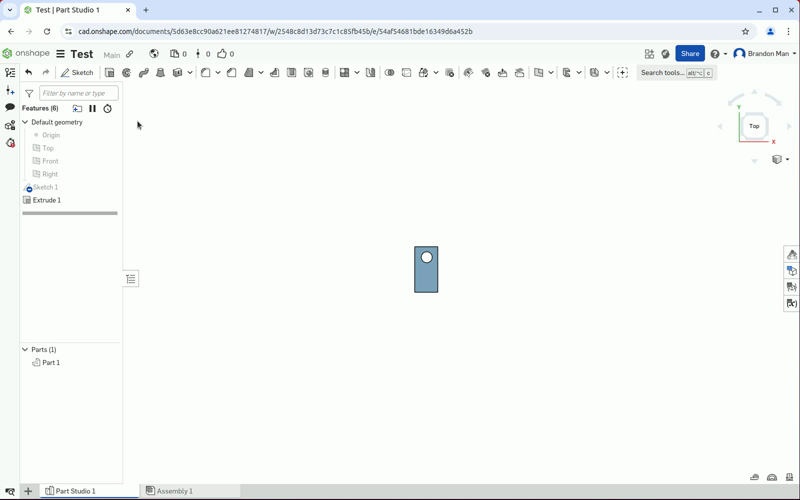
key(shift+h)
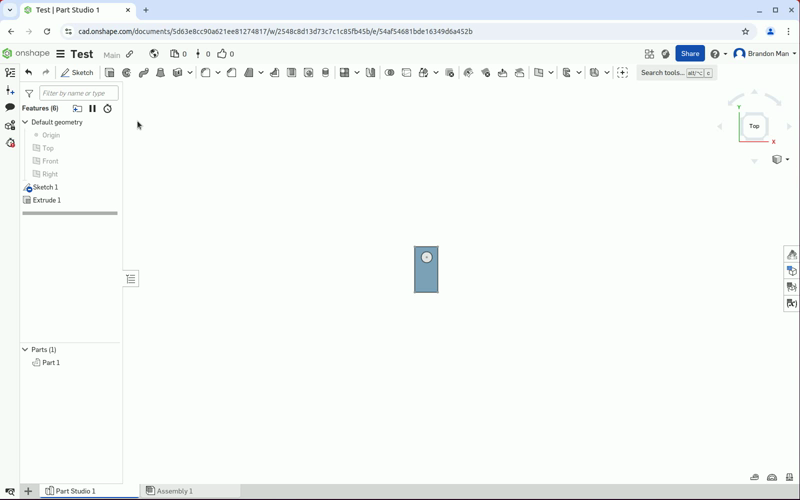
key(shift+h)
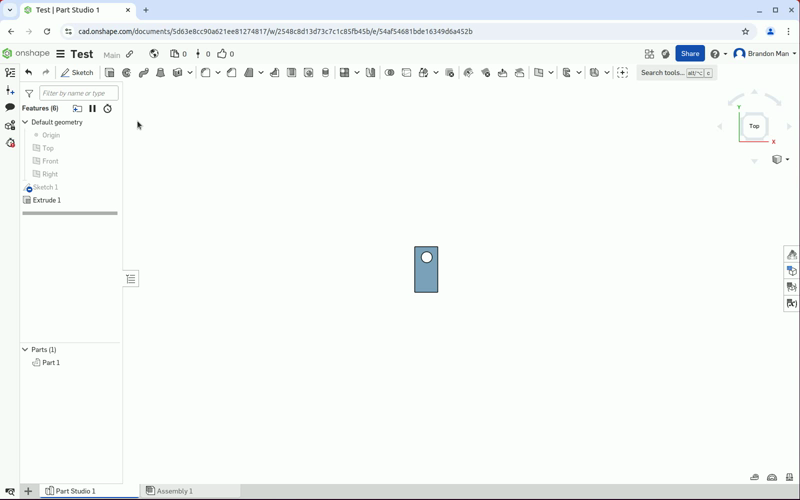
mouse_move(73, 189)
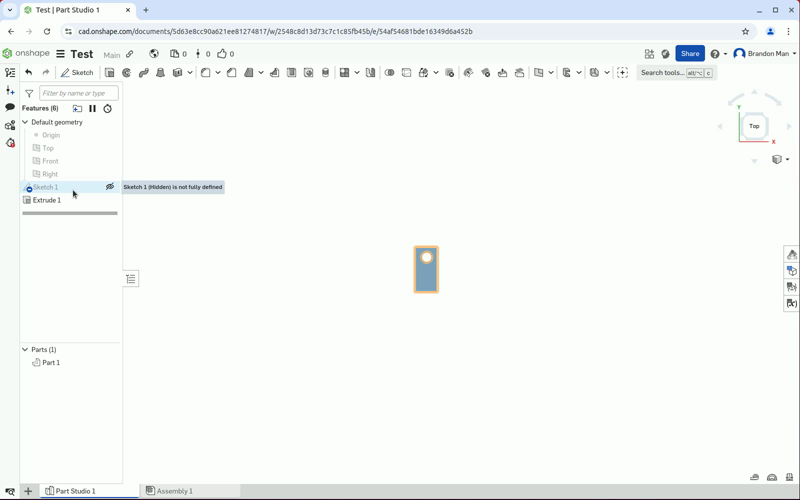
click(73, 189)
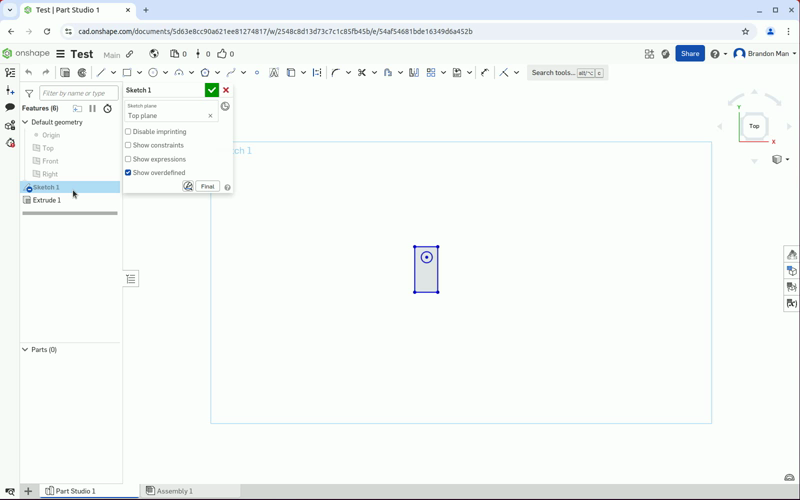
mouse_move(229, 92)
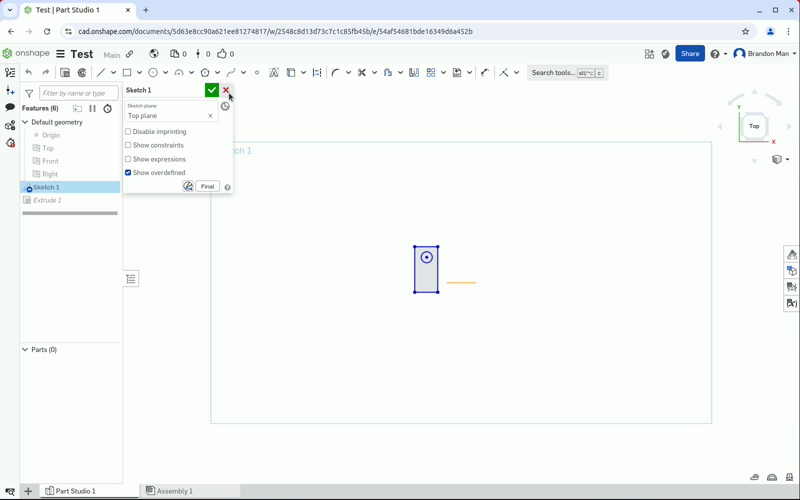
click(229, 92)
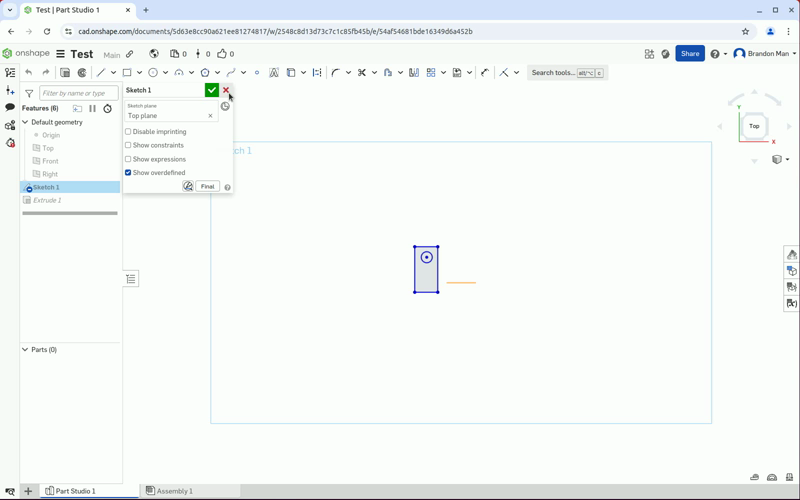
key(shift+s)
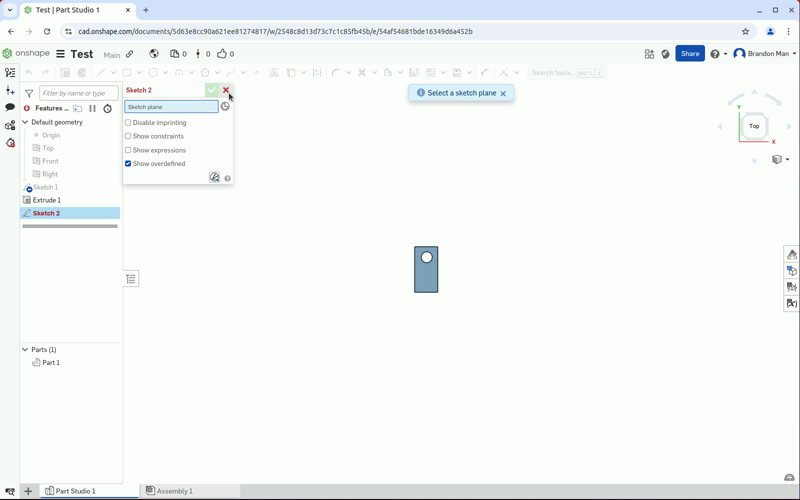
mouse_move(73, 150)
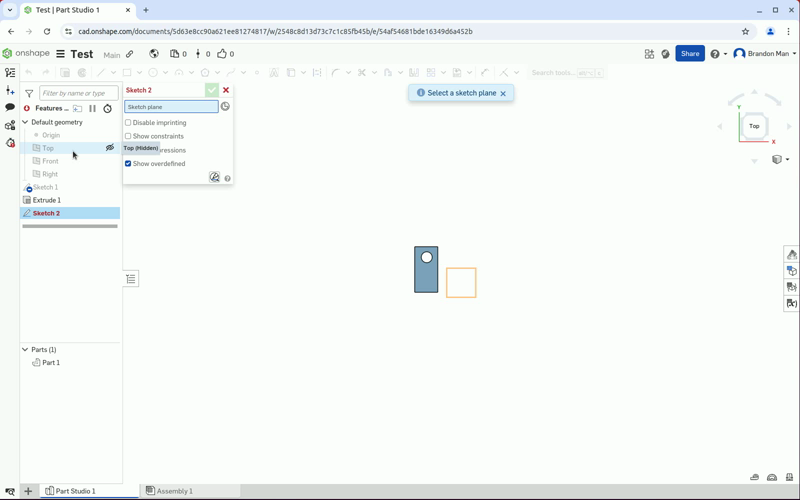
click(73, 150)
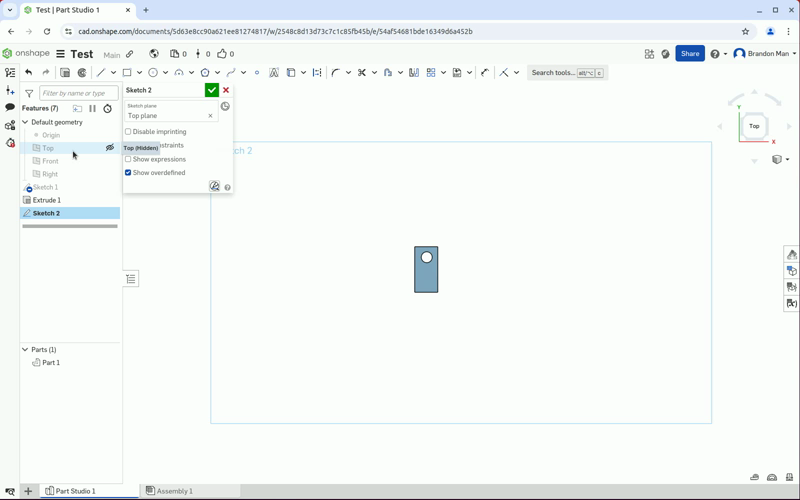
mouse_move(73, 352)
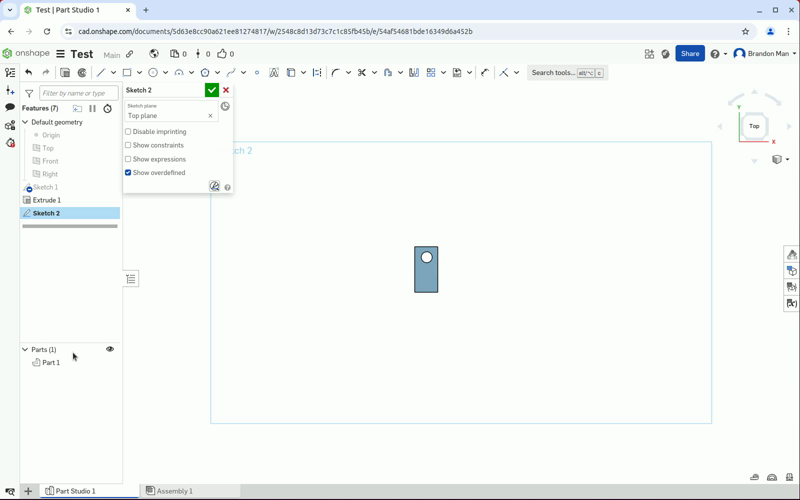
key(y)
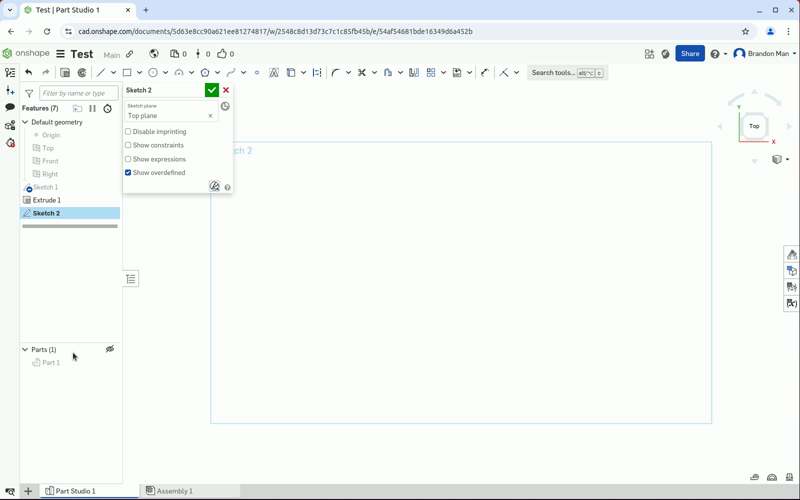
key(c)
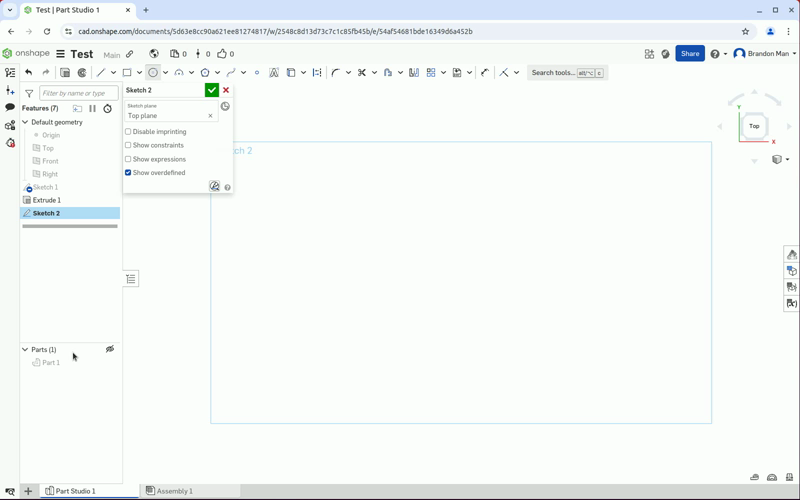
key_down(shift)
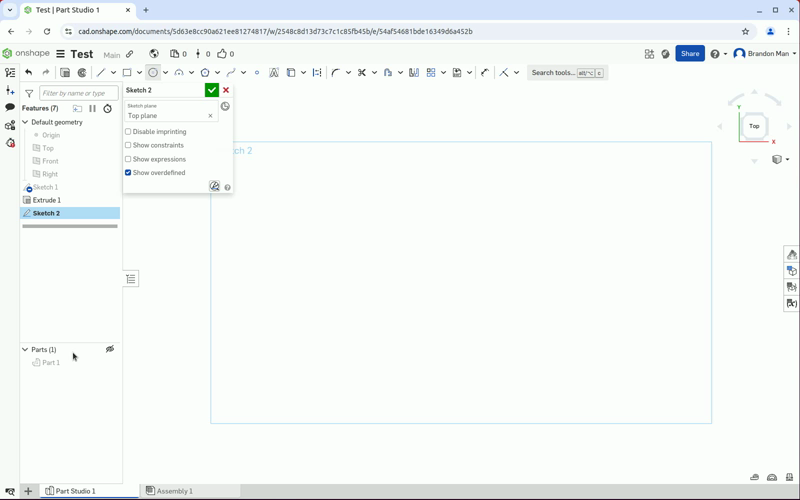
mouse_move(474, 259)
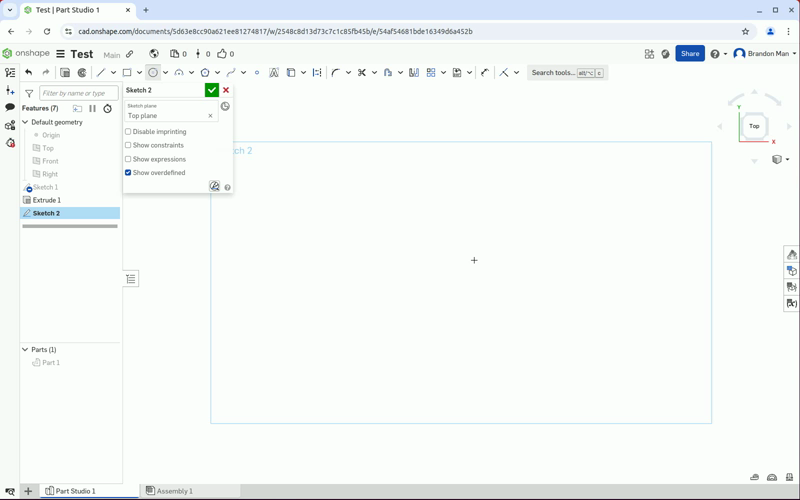
click(474, 259)
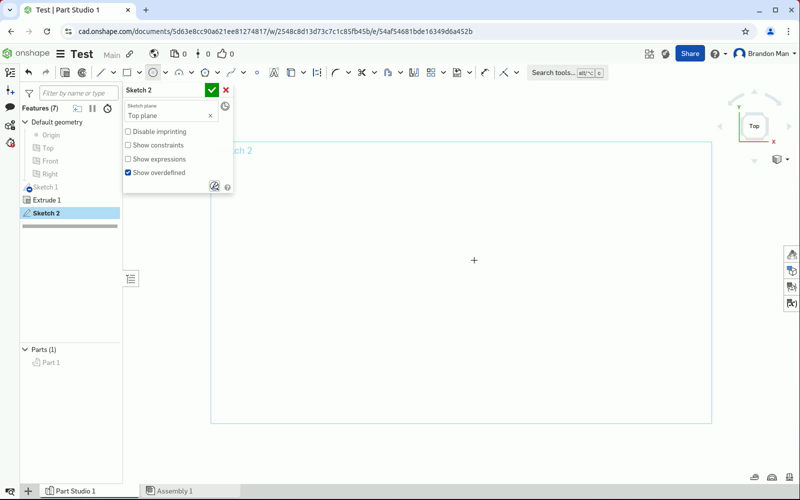
key_up(shift)
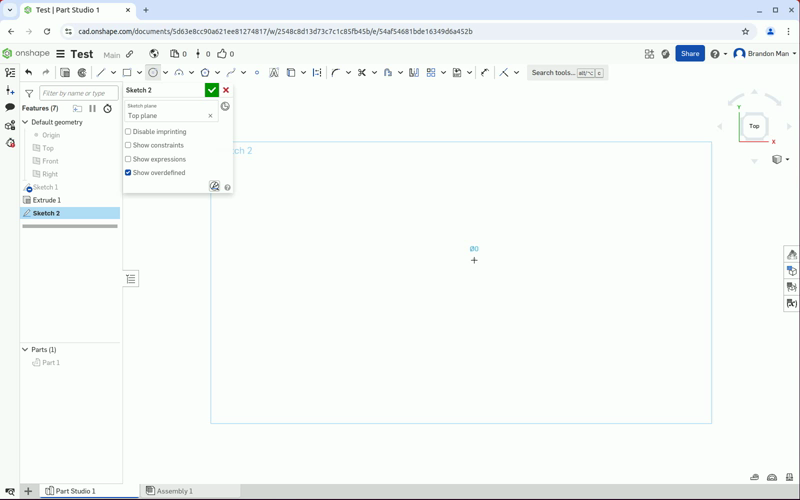
mouse_move(480, 259)
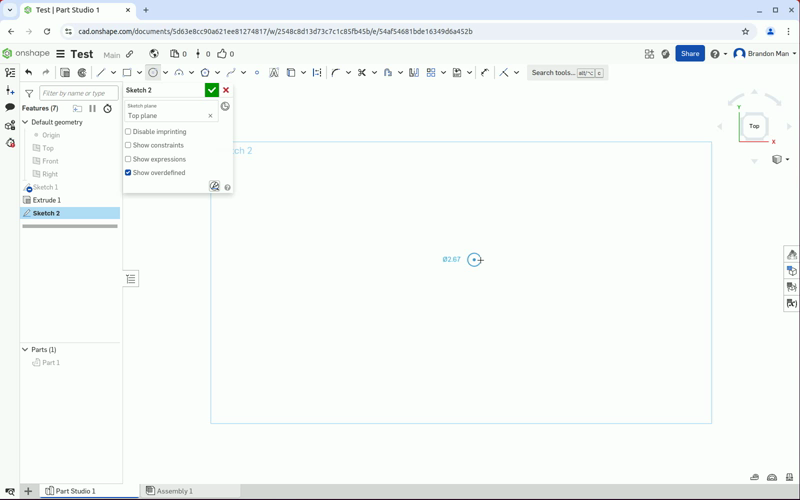
click(480, 259)
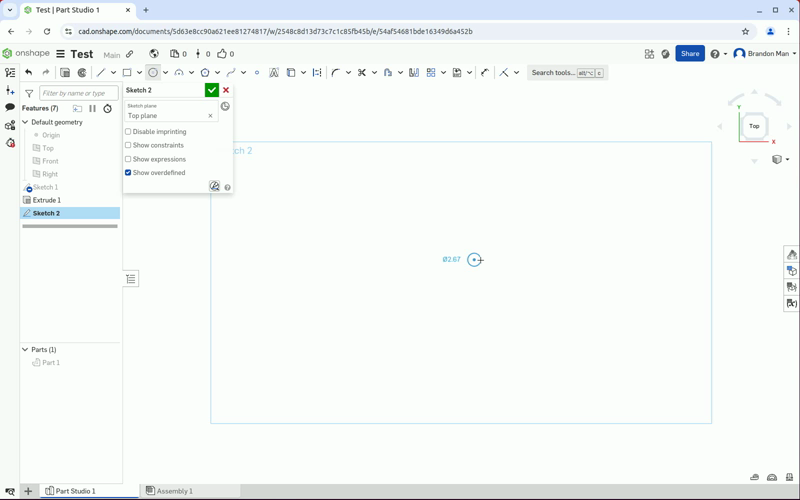
key(esc)
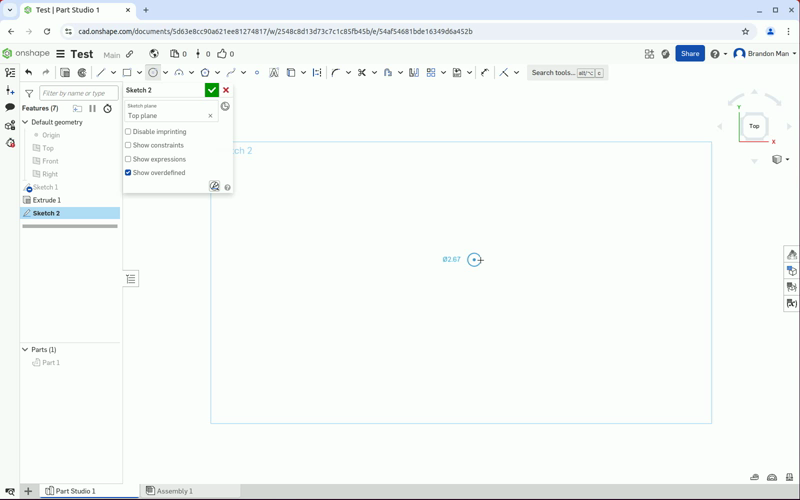
mouse_move(469, 263)
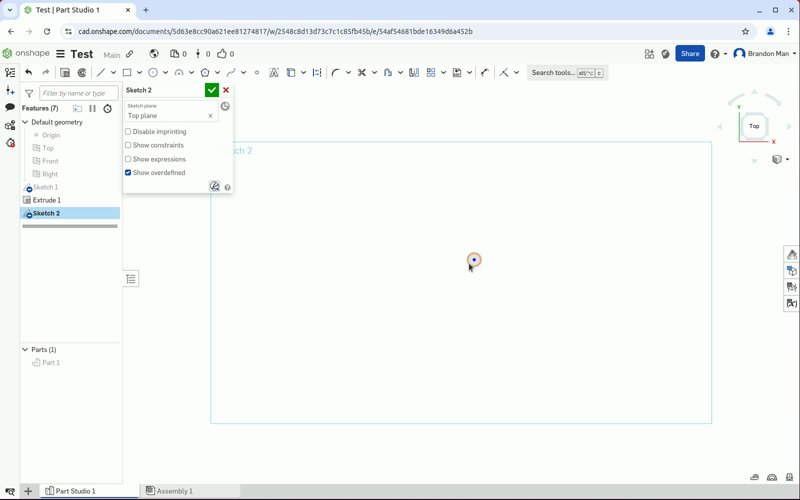
scroll(6)
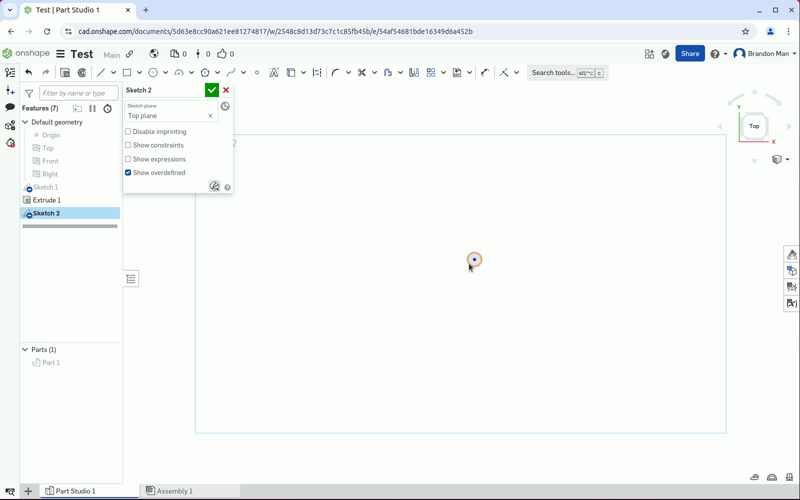
scroll(6)
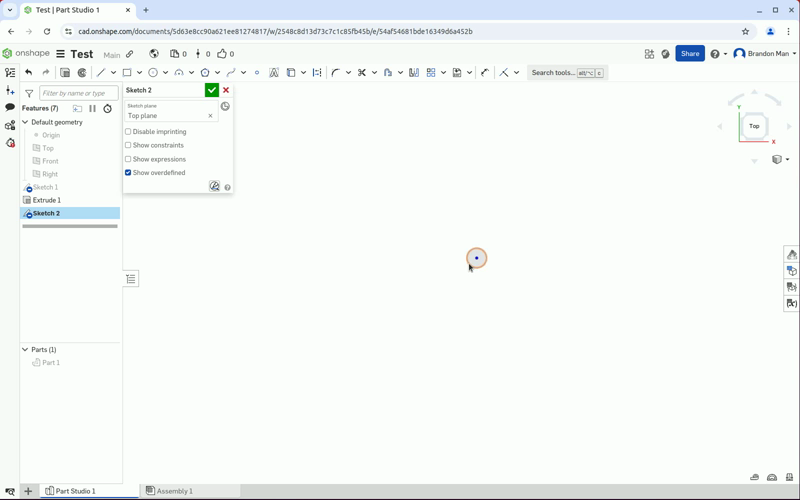
scroll(6)
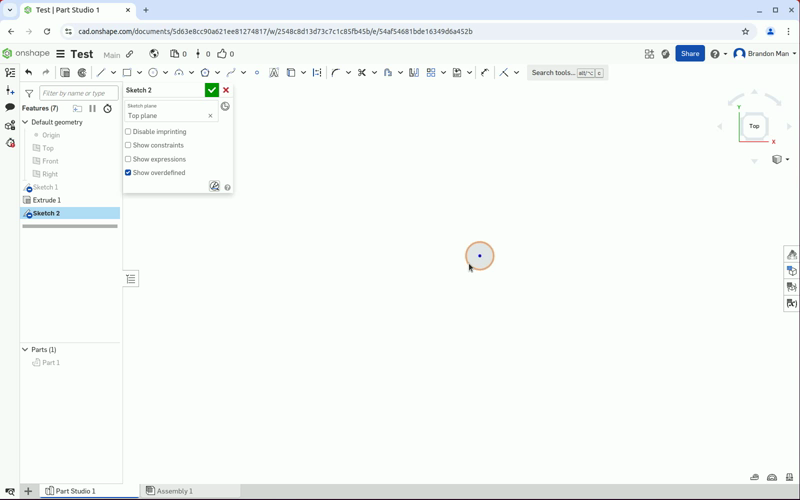
scroll(6)
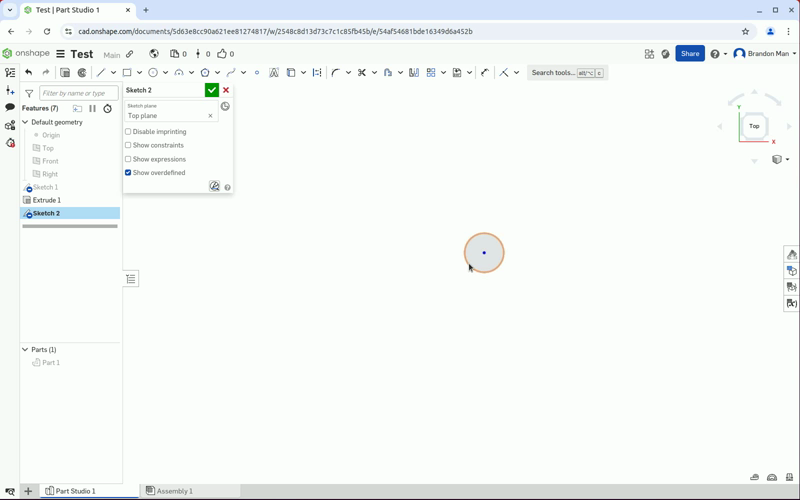
scroll(6)
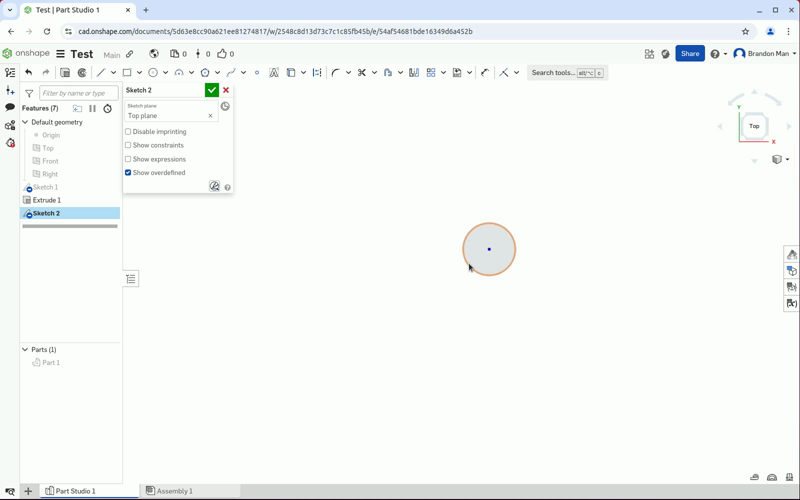
scroll(6)
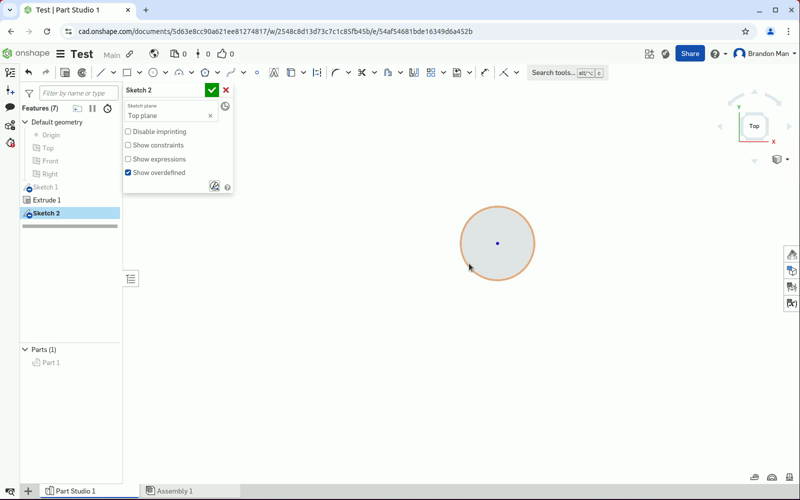
scroll(6)
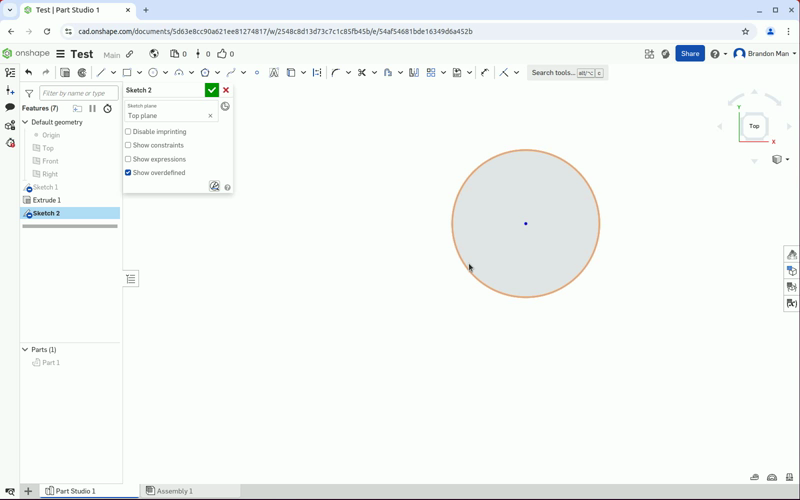
click(469, 263)
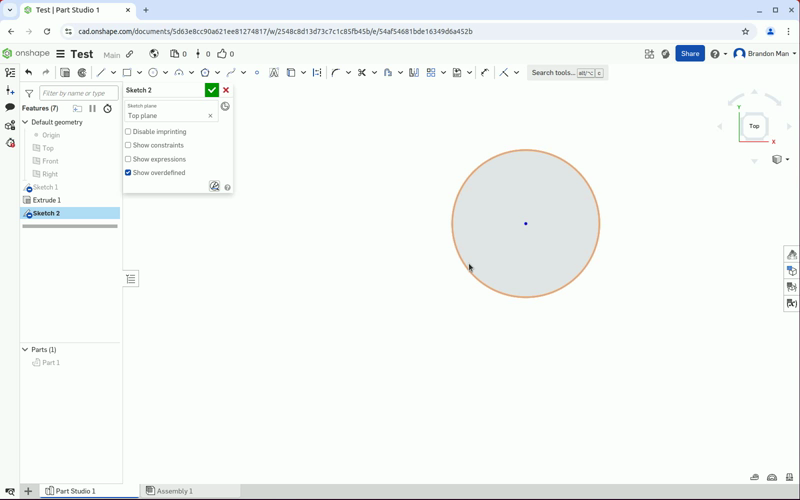
scroll(-6)
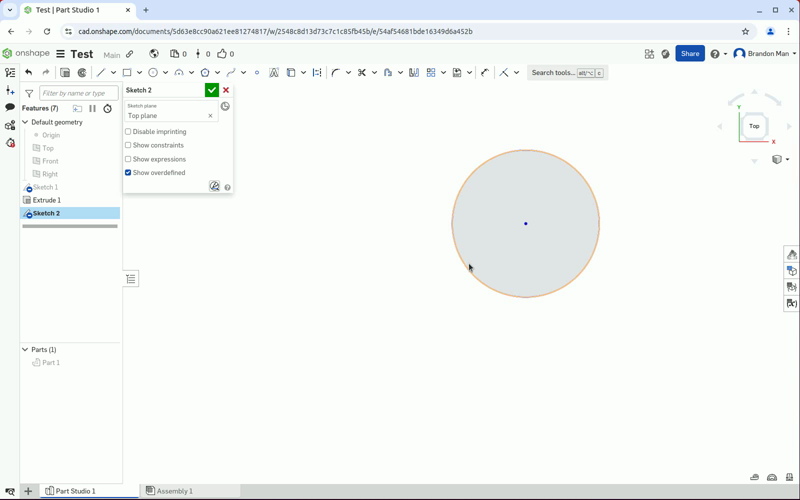
scroll(-6)
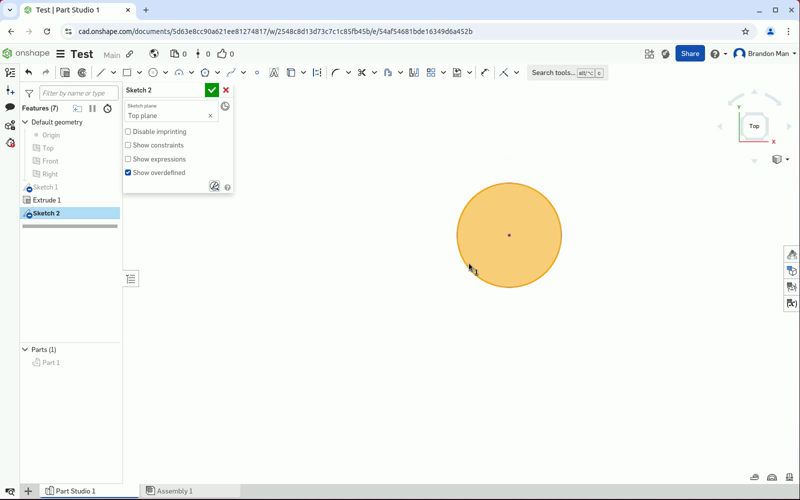
scroll(-6)
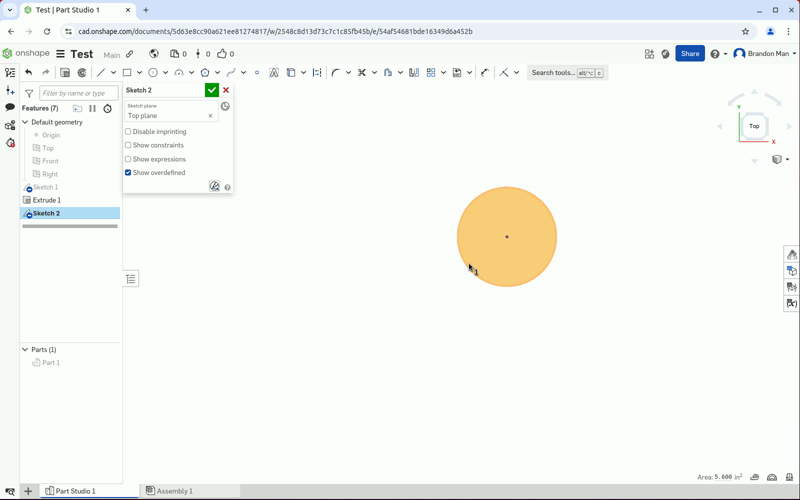
scroll(-6)
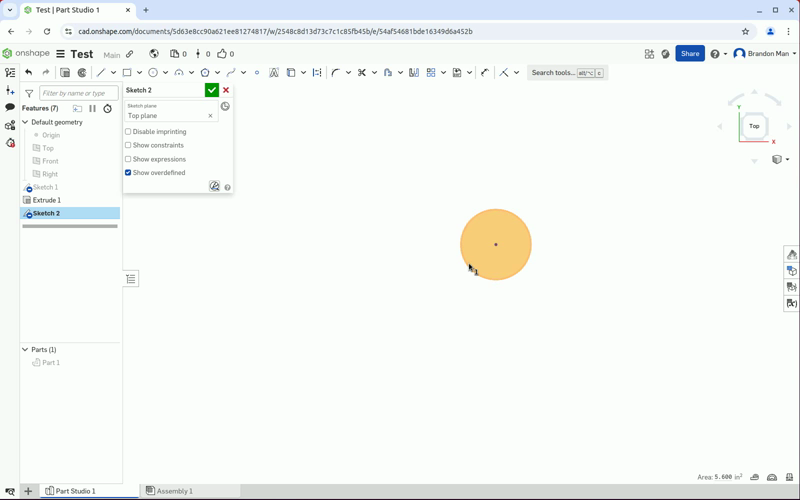
scroll(-6)
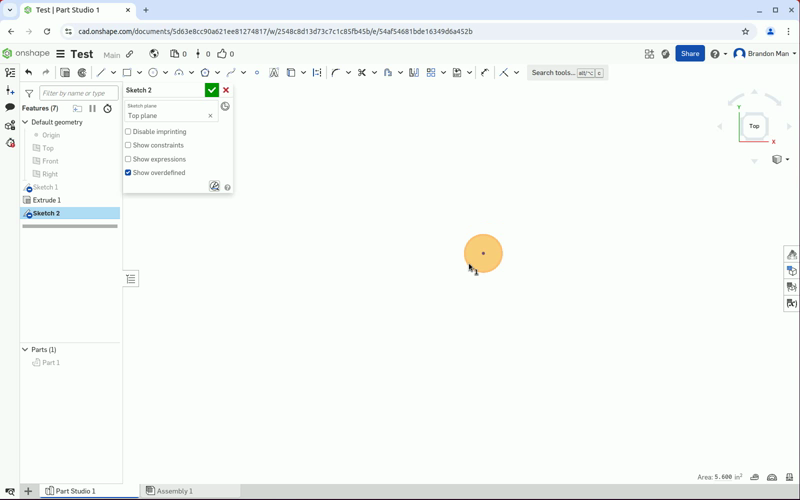
scroll(-6)
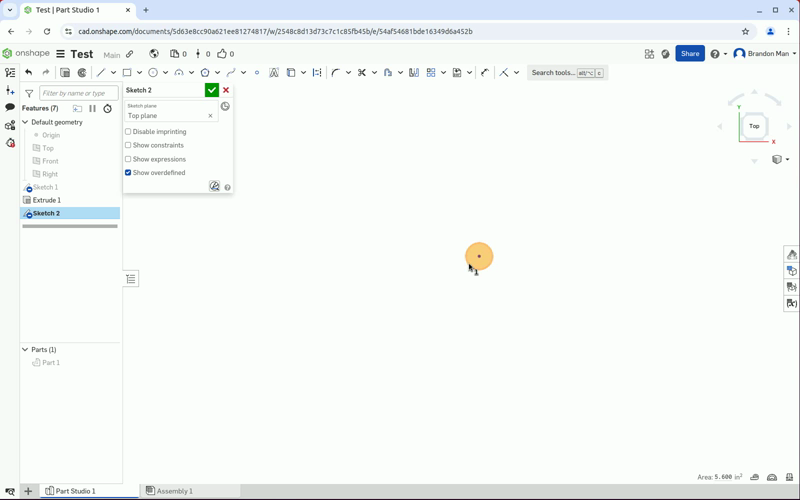
scroll(-6)
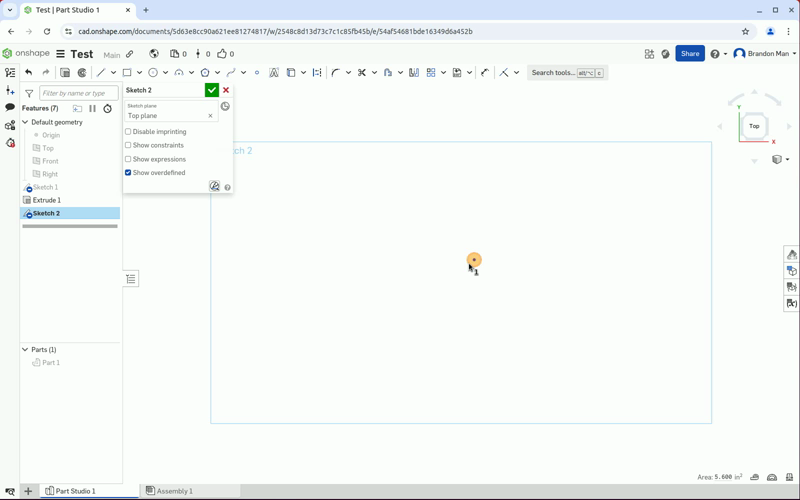
mouse_move(73, 352)
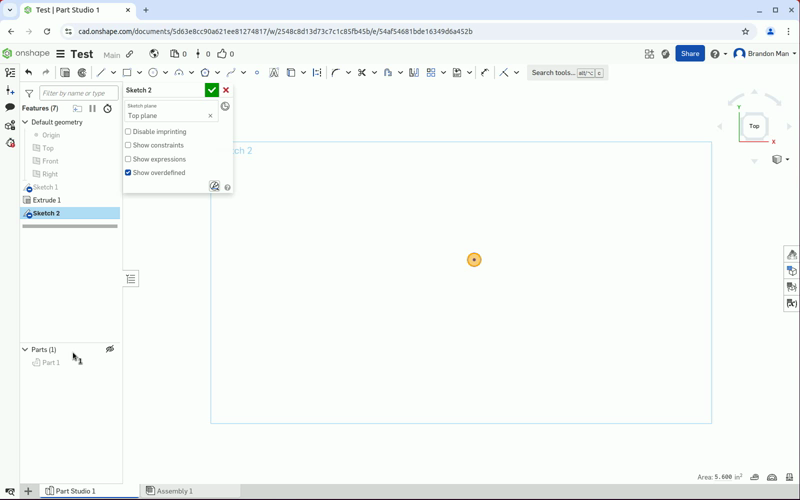
key(shift+y)
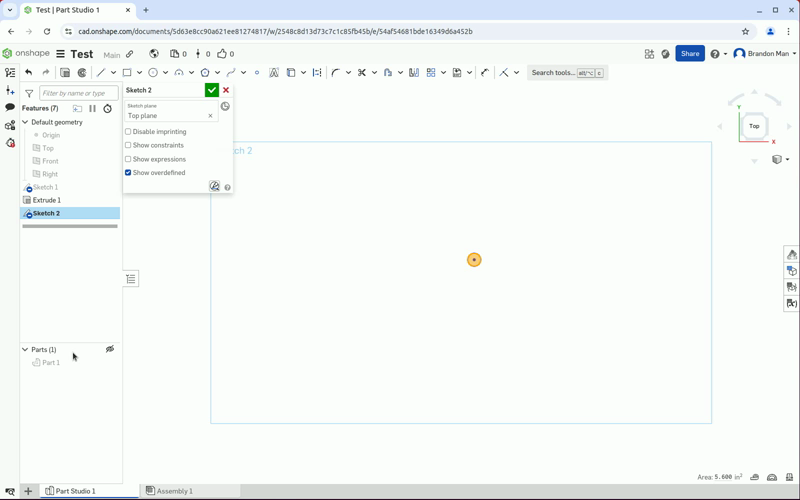
key(shift+e)
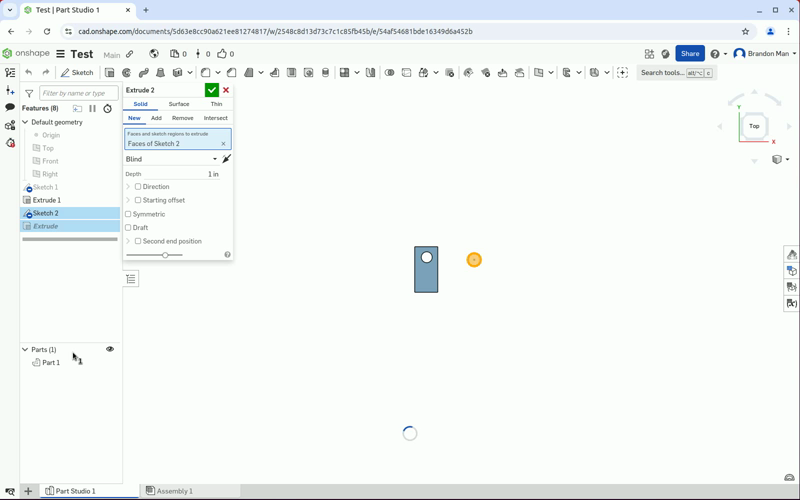
mouse_move(143, 106)
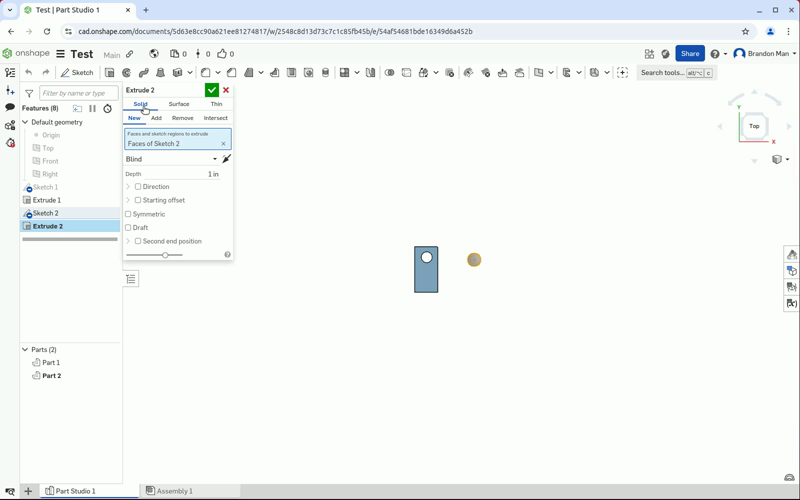
click(143, 106)
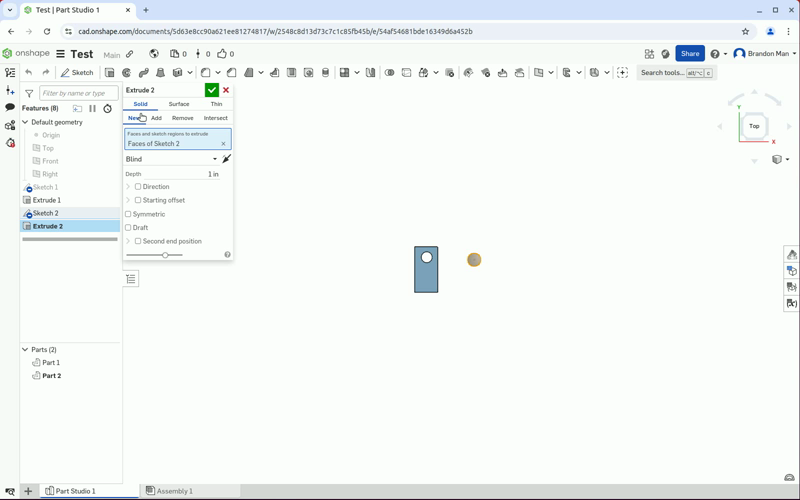
mouse_move(137, 120)
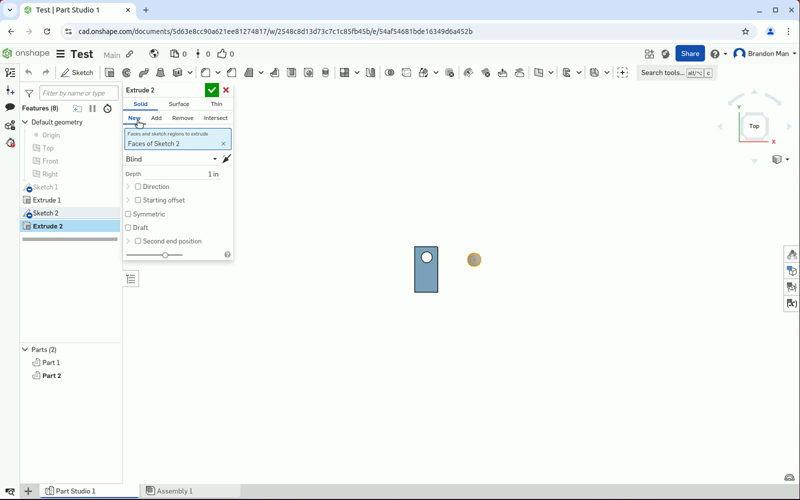
click(137, 120)
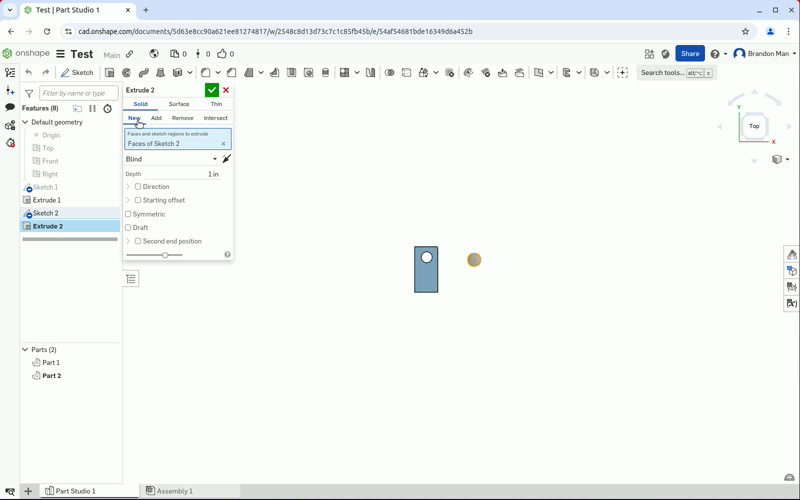
key(tab, 4)
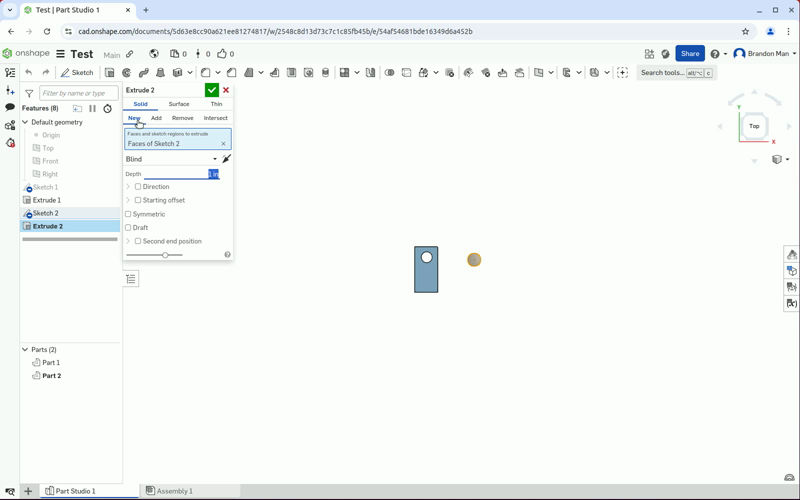
text(23.108)
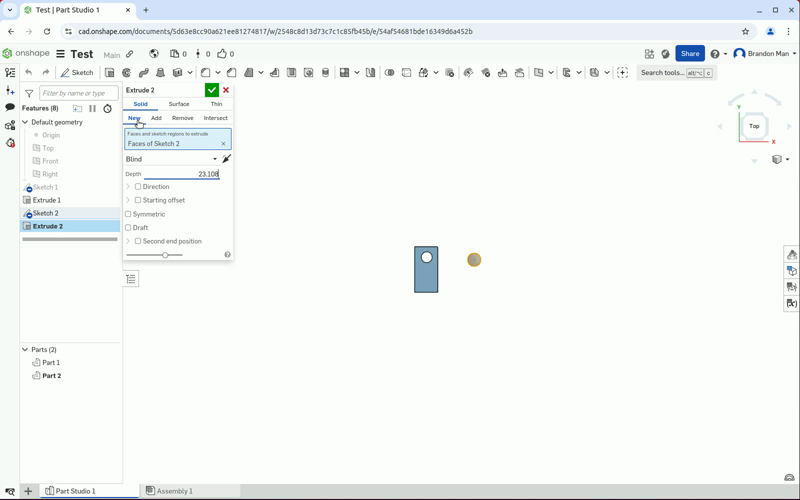
key(enter)
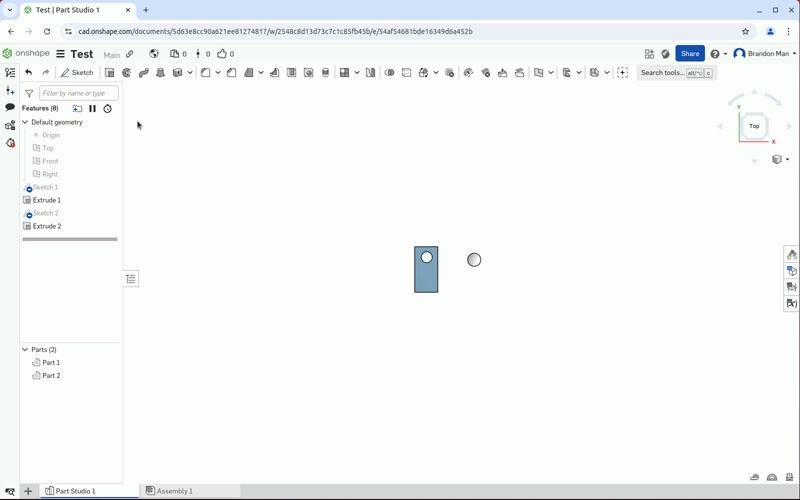
key(shift+h)
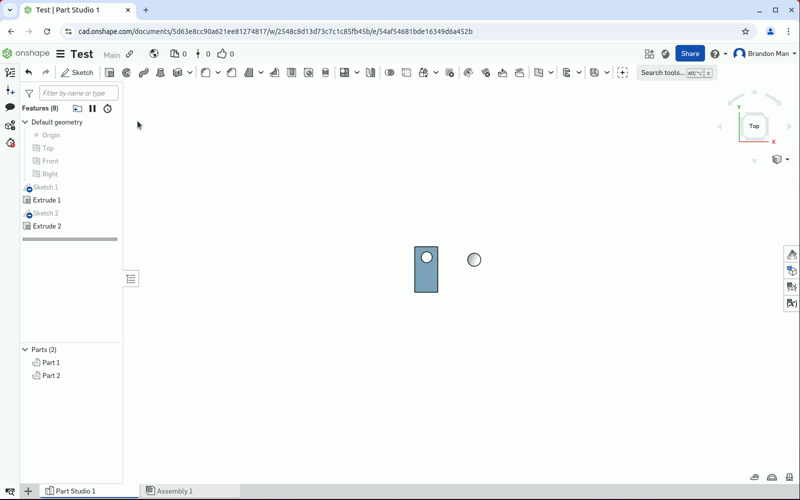
key(shift+h)
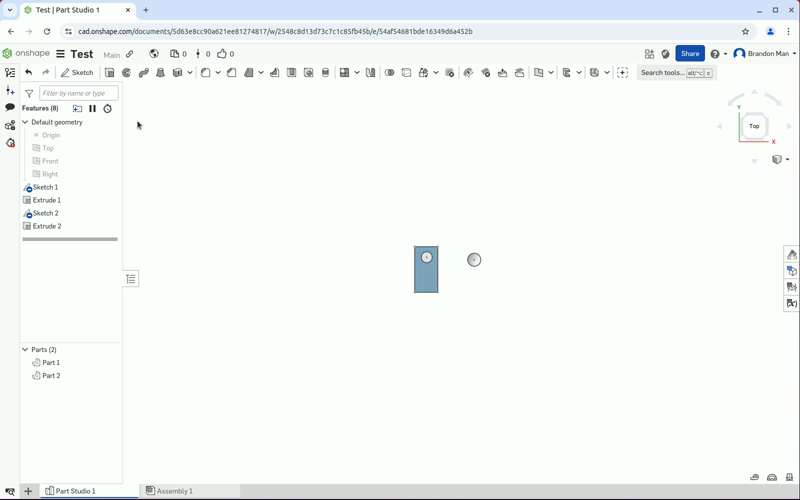
key(shift+7)
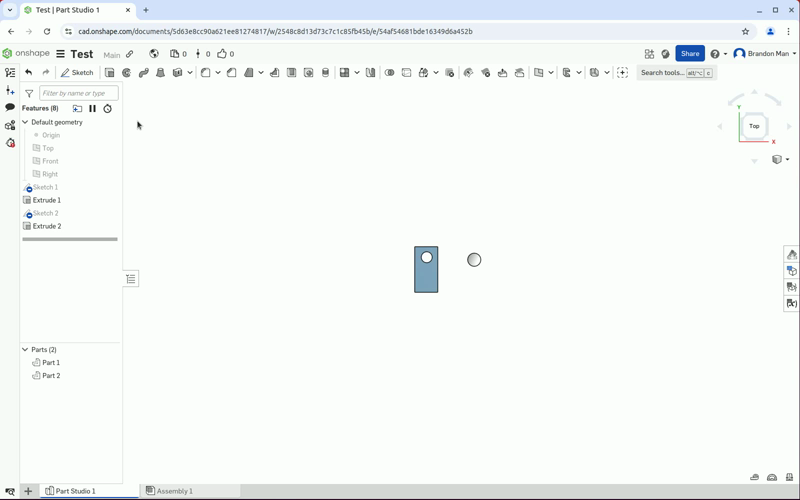
key(up, 3)
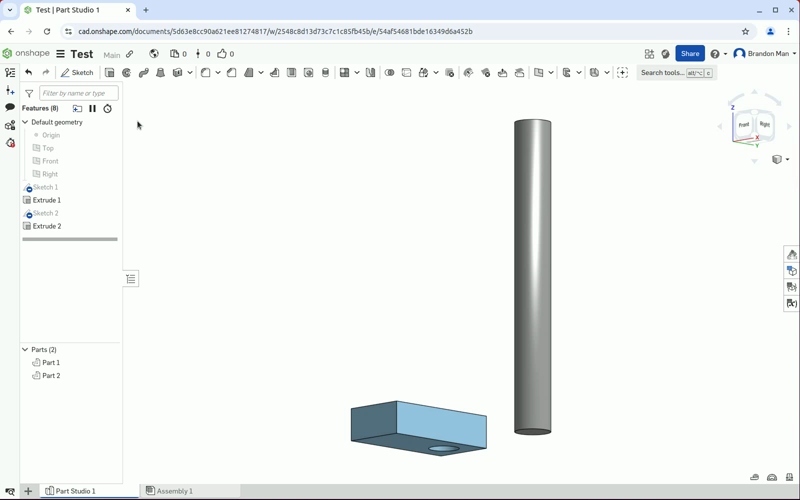
key(left, 3)
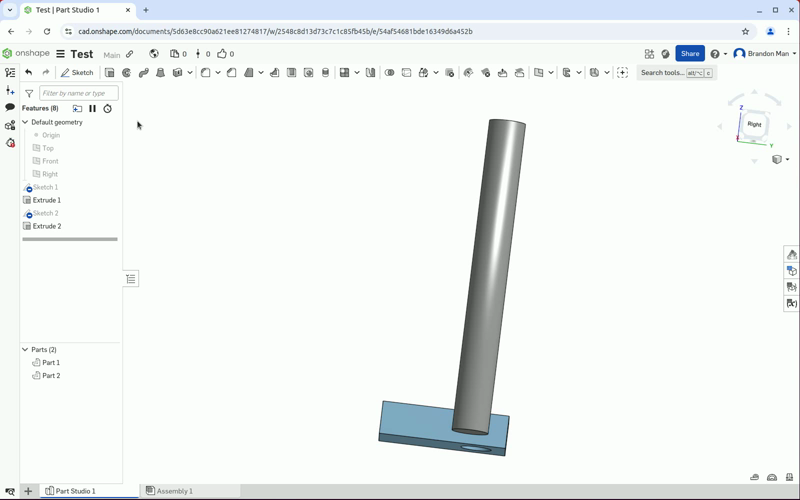
key(right, 3)
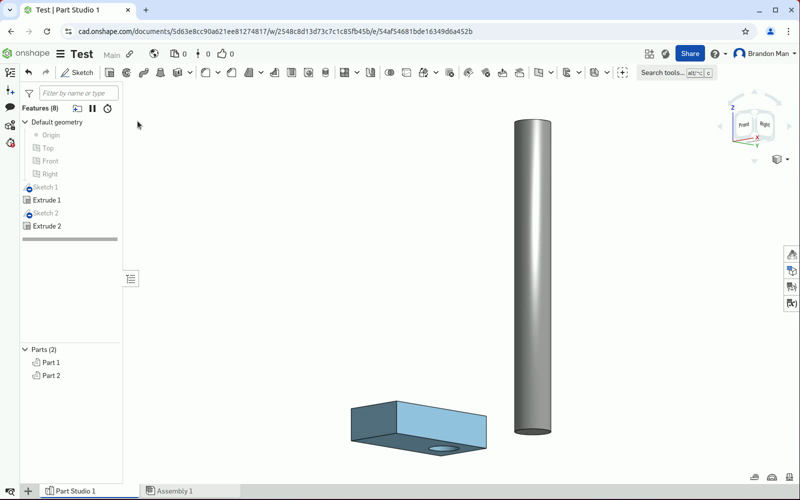
key(down, 3)
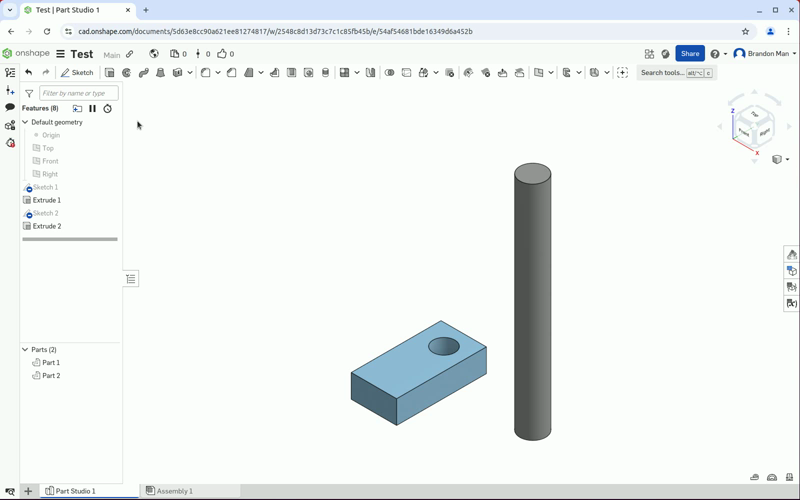
mouse_move(73, 189)
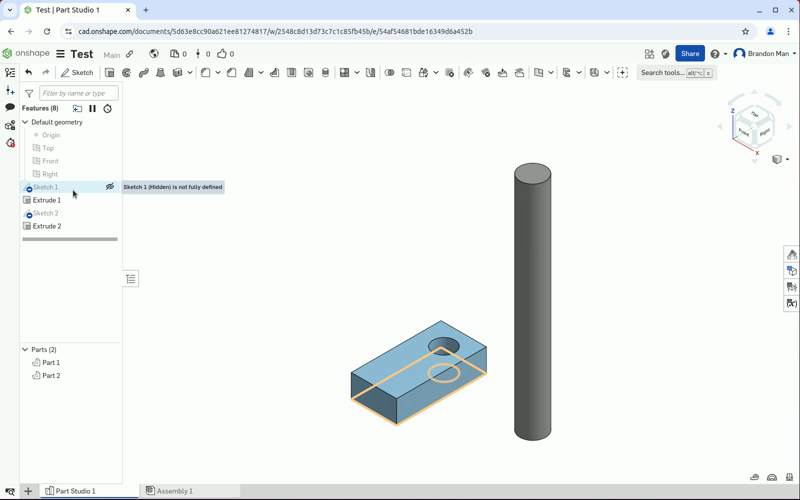
click(73, 189)